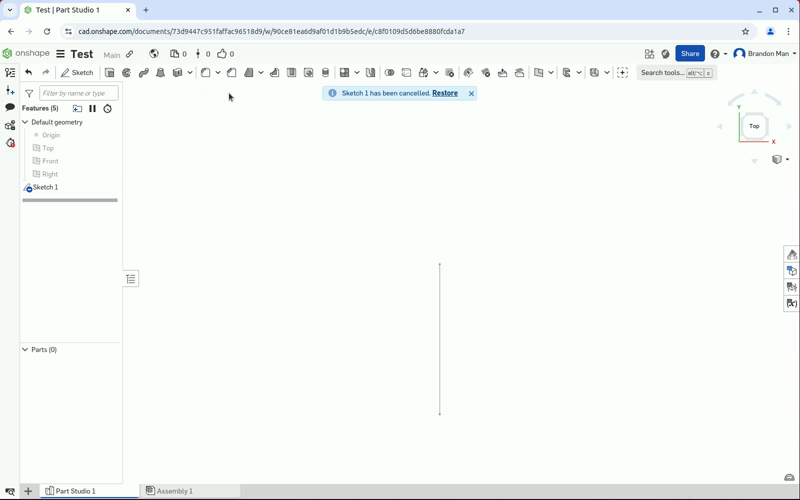
key(shift+h)
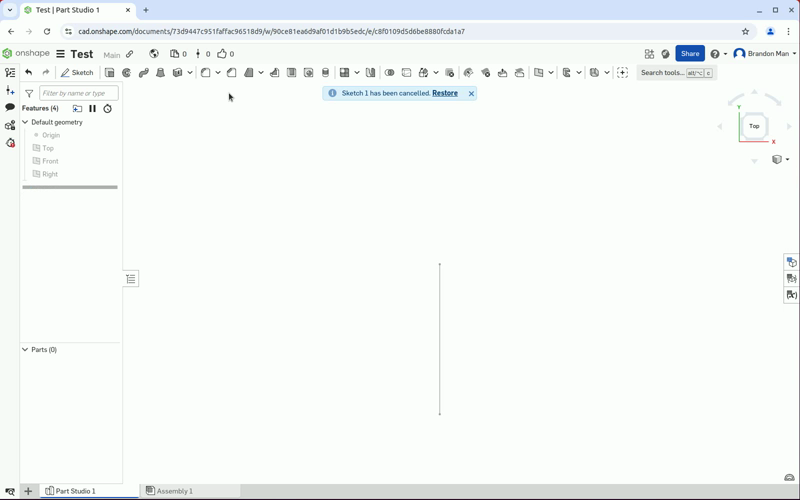
key(shift+s)
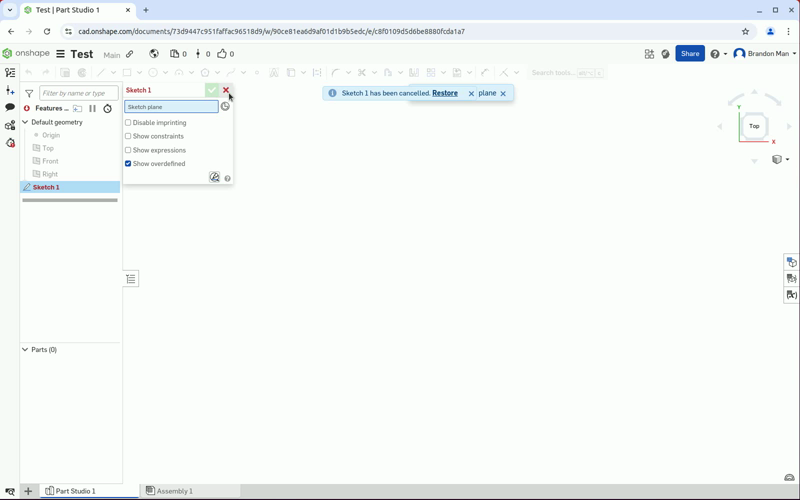
mouse_move(73, 150)
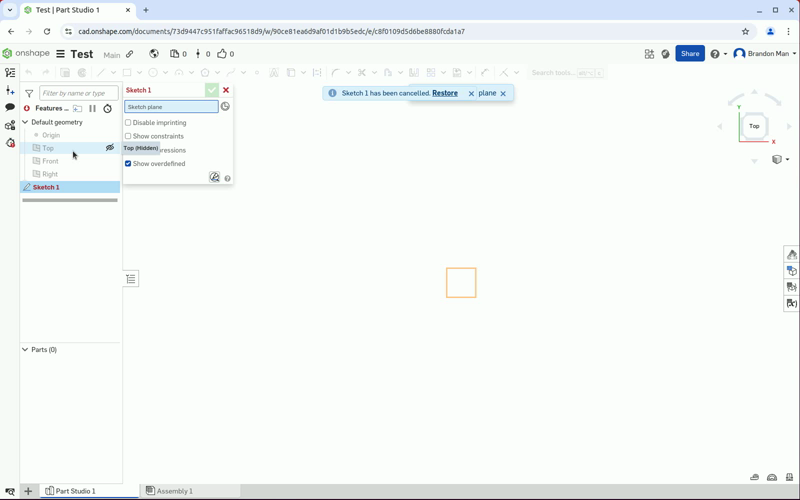
click(73, 150)
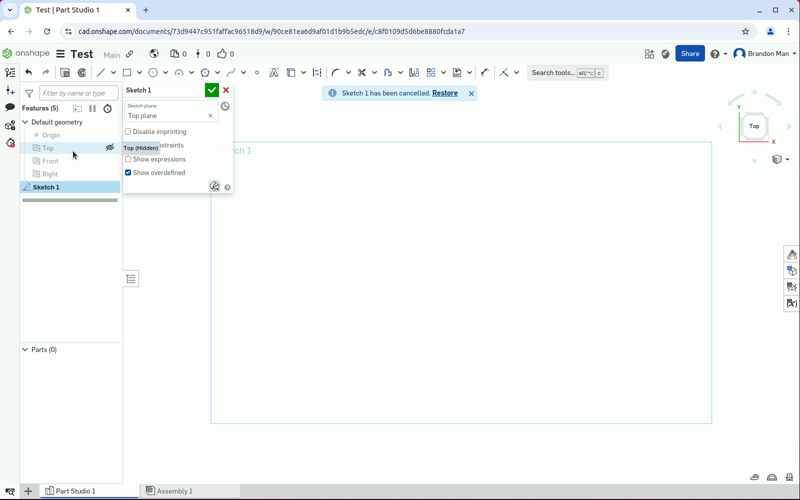
mouse_move(73, 352)
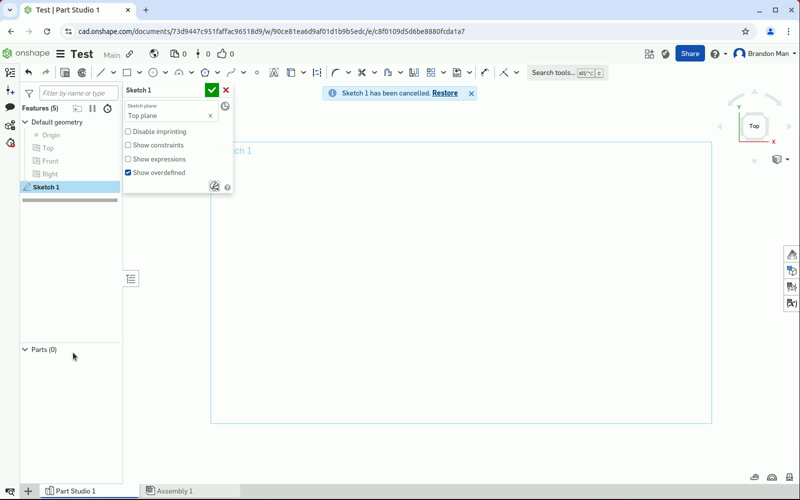
key(y)
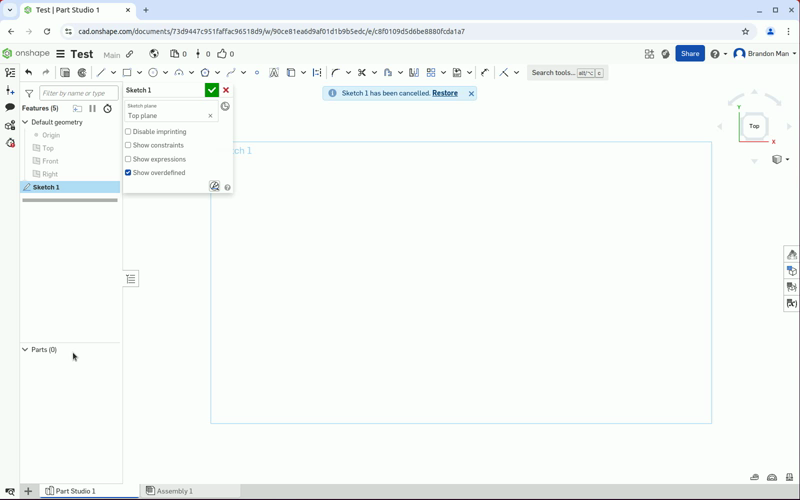
key(l)
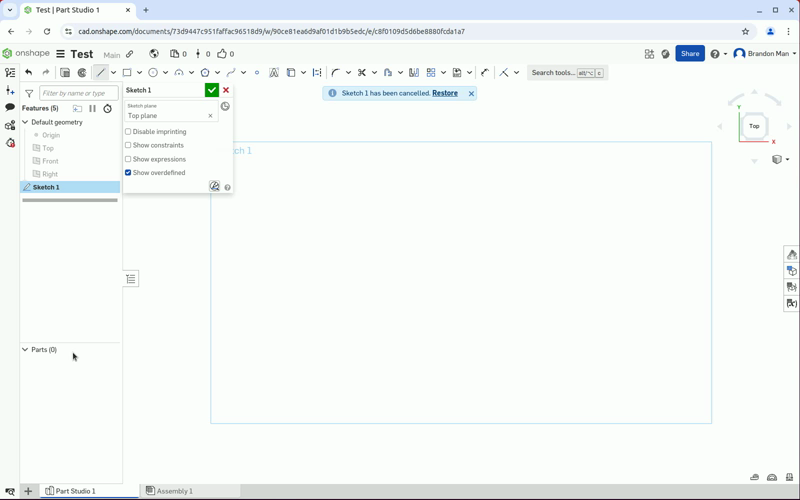
key_down(shift)
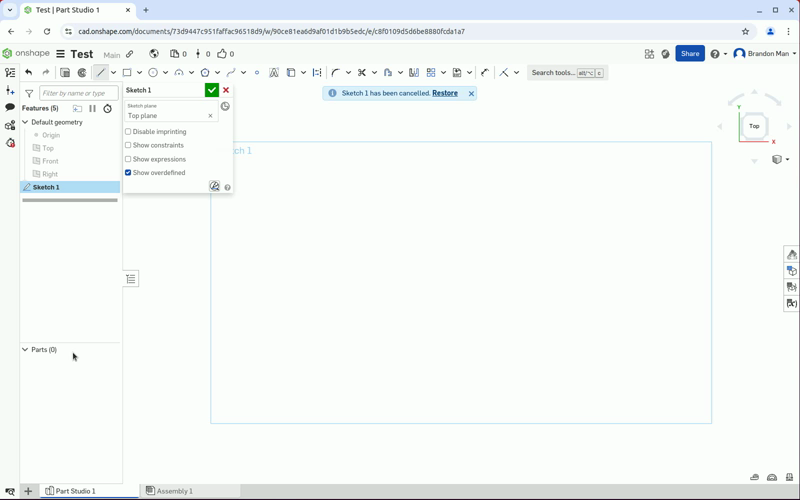
mouse_move(460, 282)
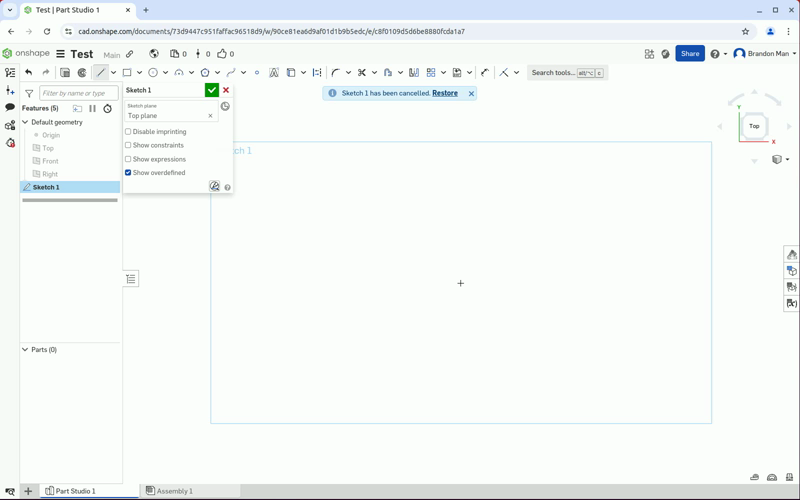
click(460, 282)
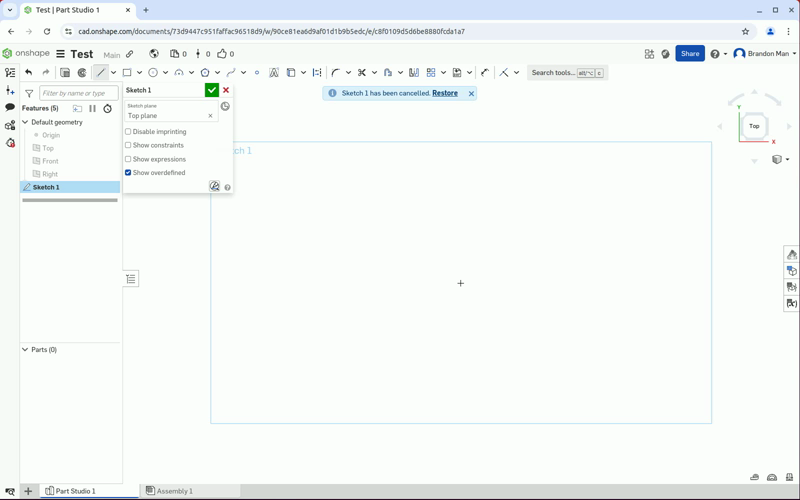
key_up(shift)
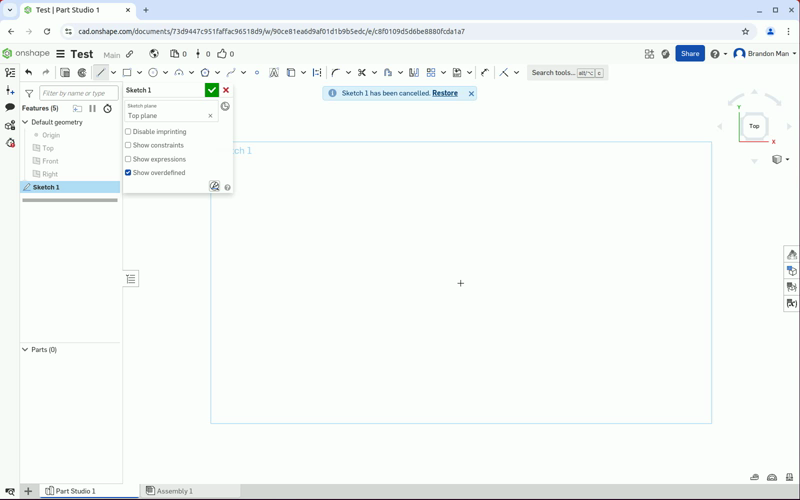
key_down(shift)
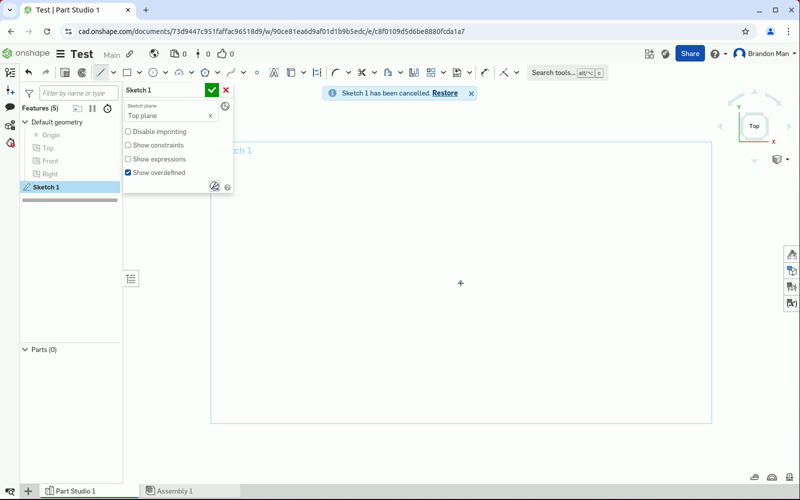
mouse_move(573, 282)
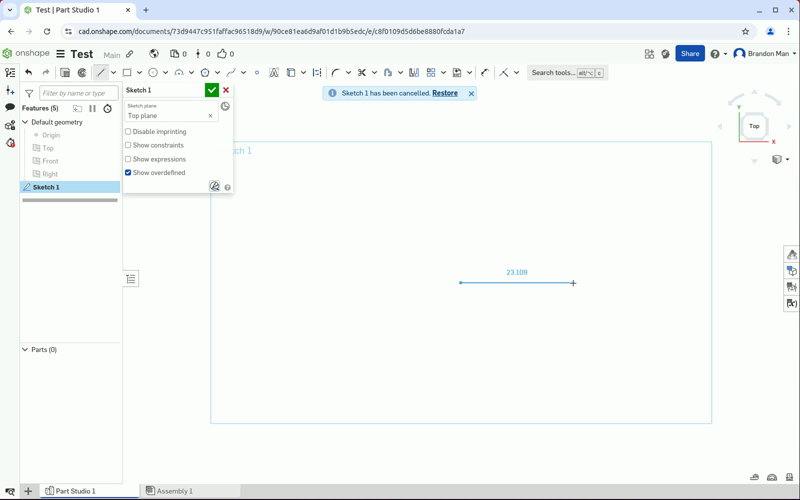
click(573, 282)
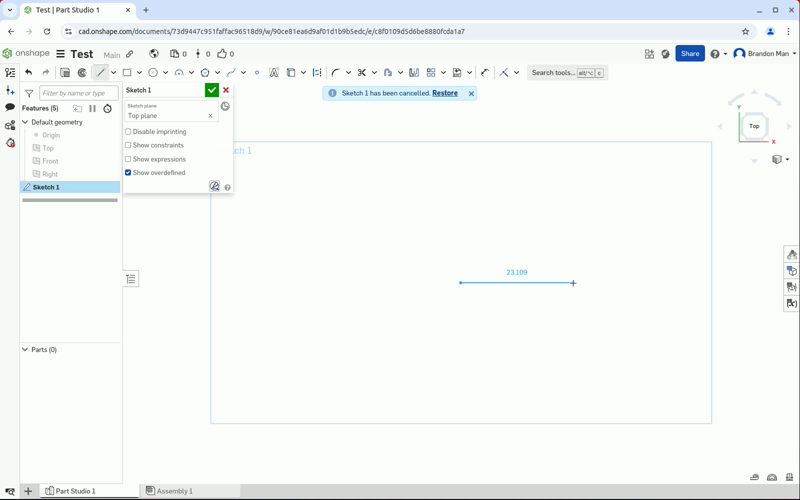
key_up(shift)
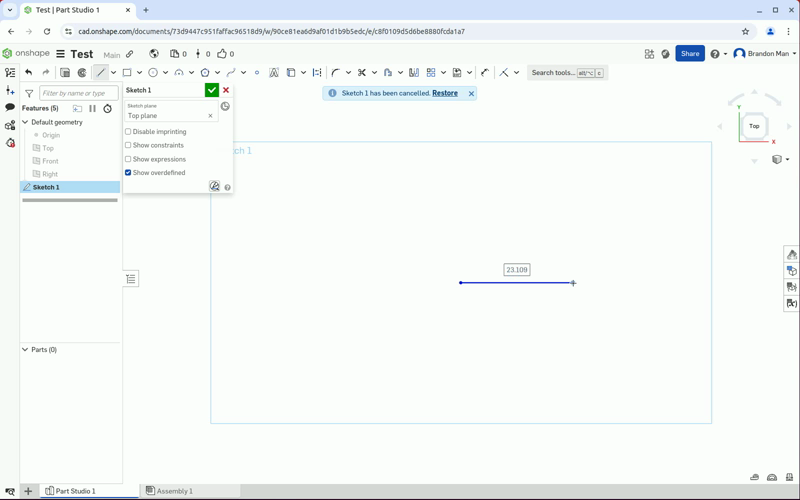
key_down(shift)
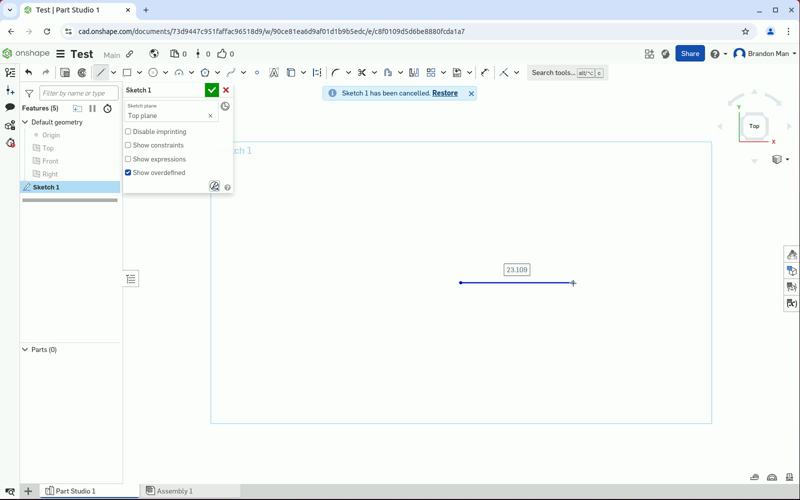
mouse_move(589, 282)
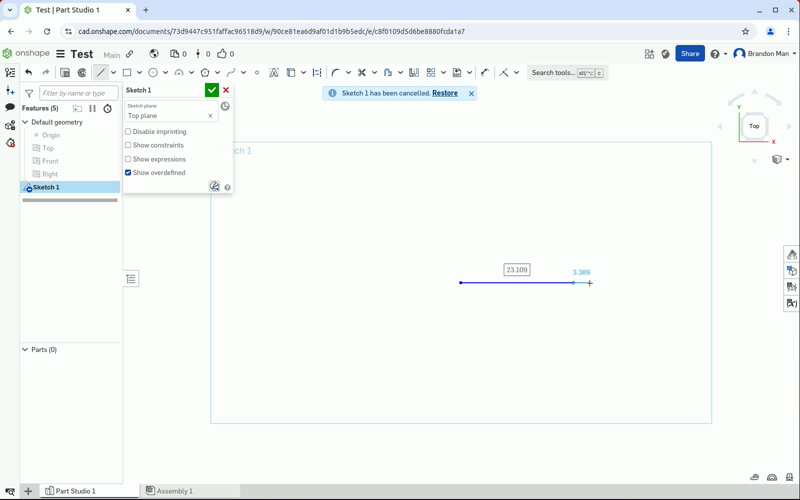
mouse_move(573, 230)
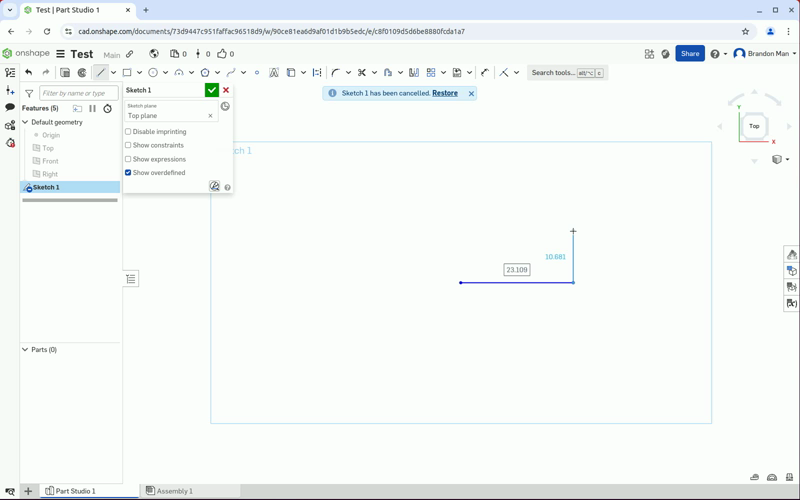
click(573, 230)
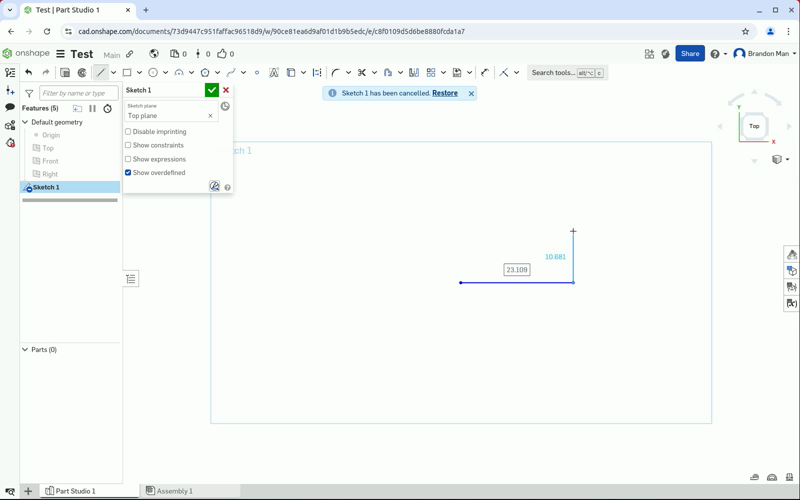
key_up(shift)
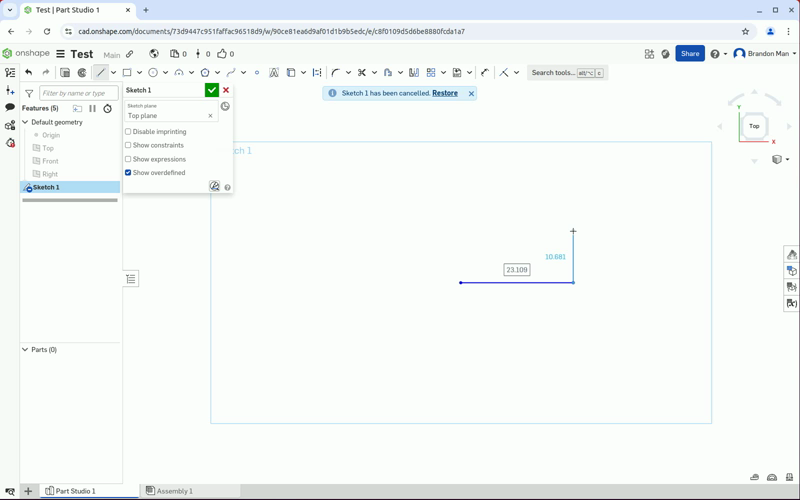
key_down(shift)
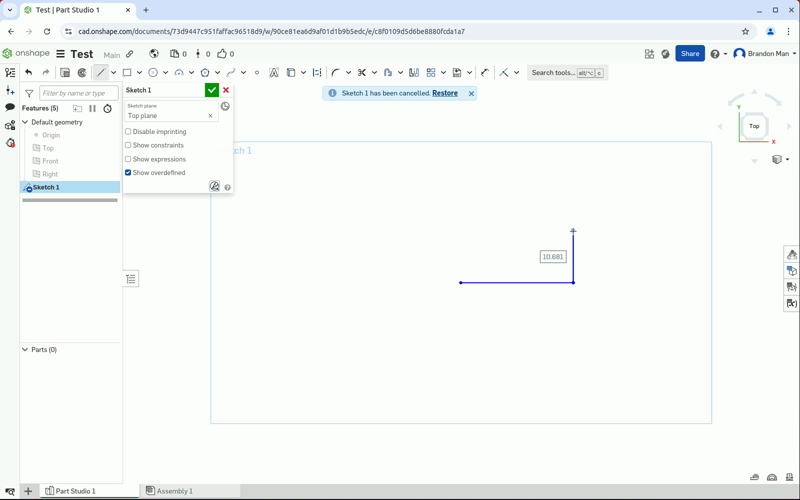
mouse_move(460, 230)
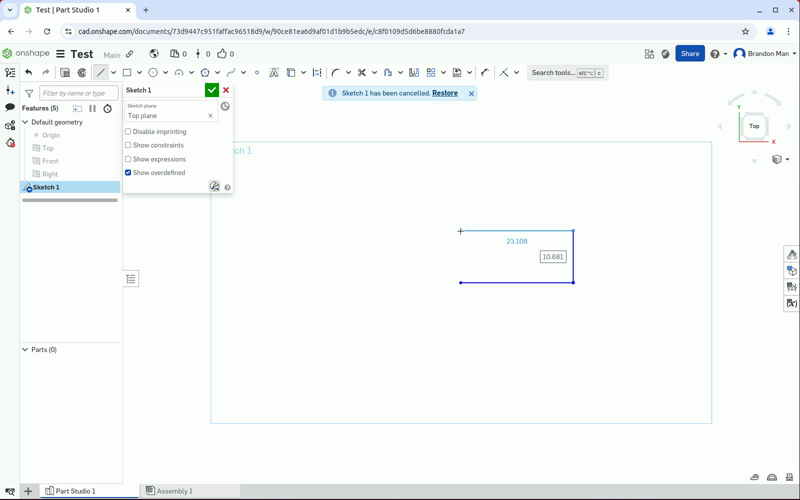
click(460, 230)
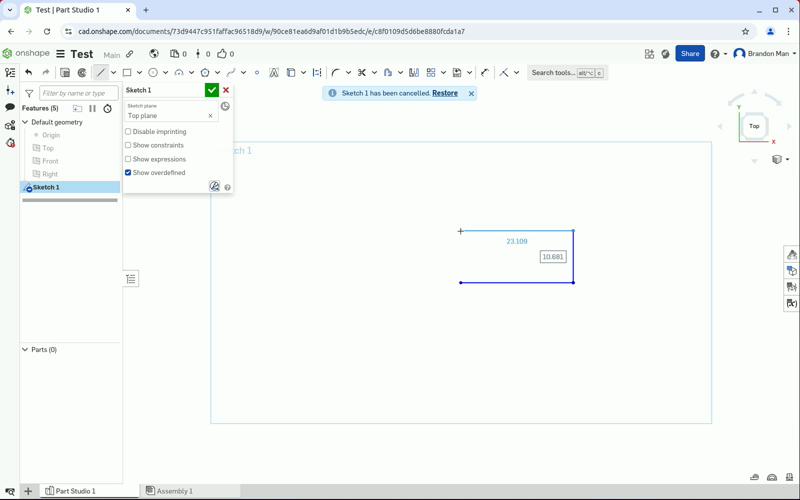
key_up(shift)
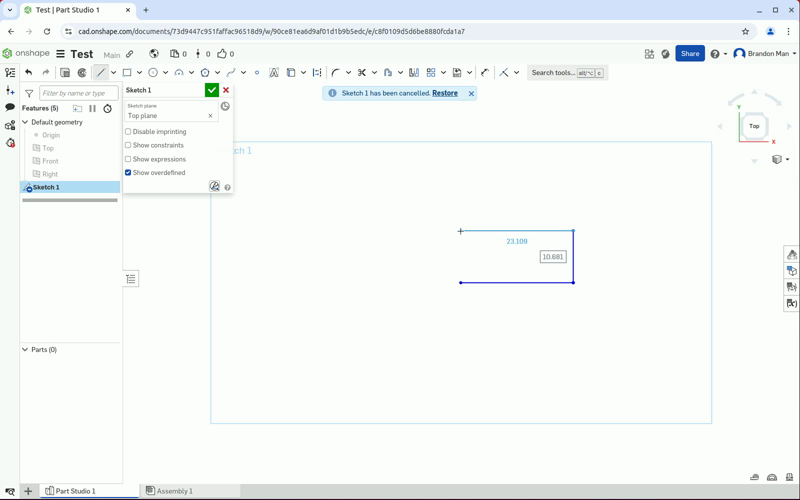
mouse_move(490, 230)
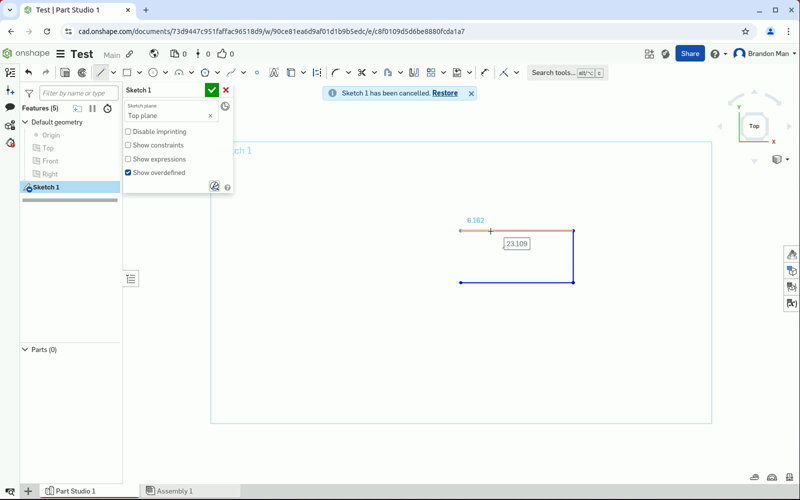
key_down(shift)
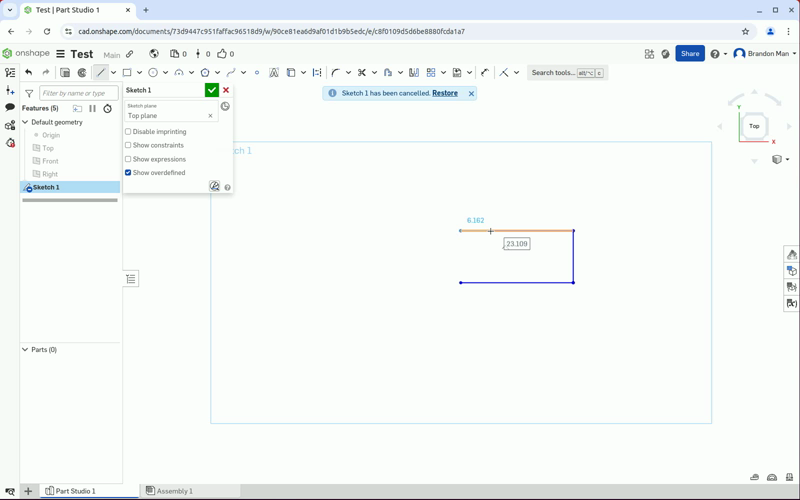
mouse_move(460, 282)
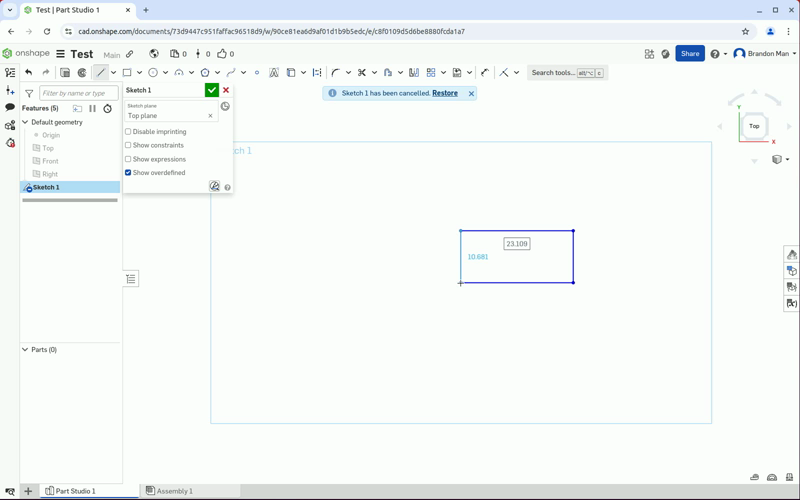
key_up(shift)
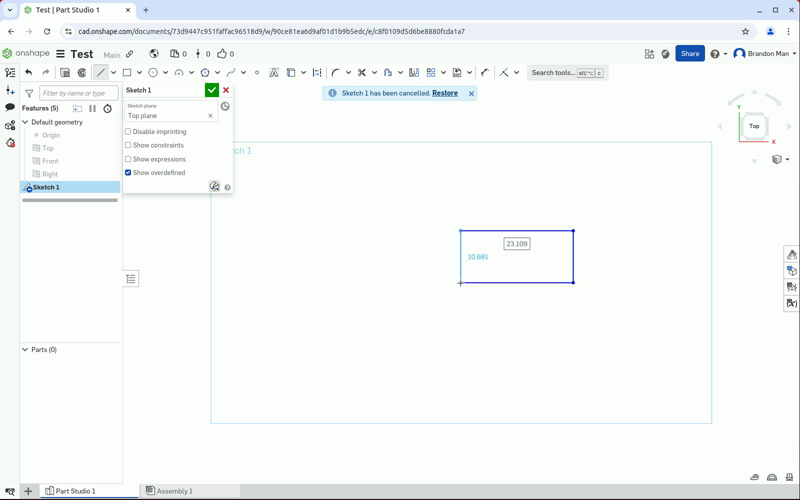
click(460, 282)
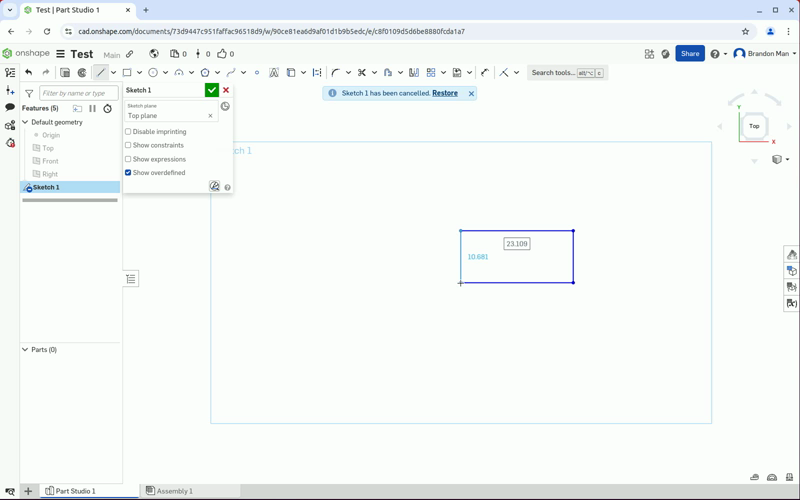
key(esc)
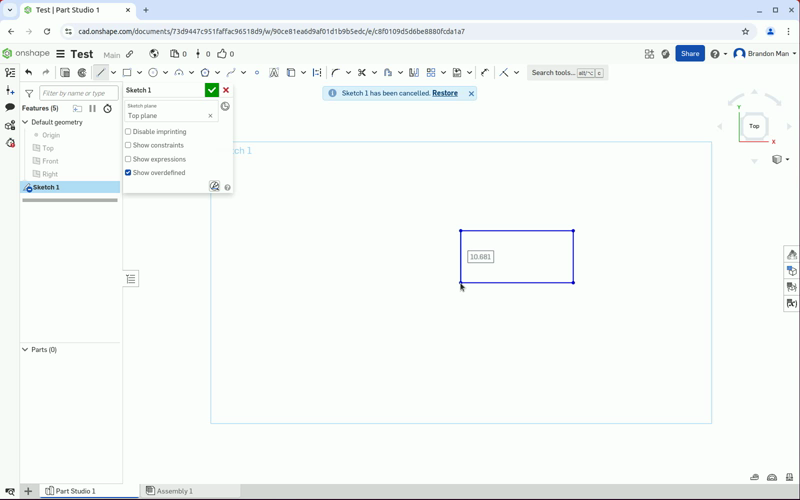
mouse_move(538, 239)
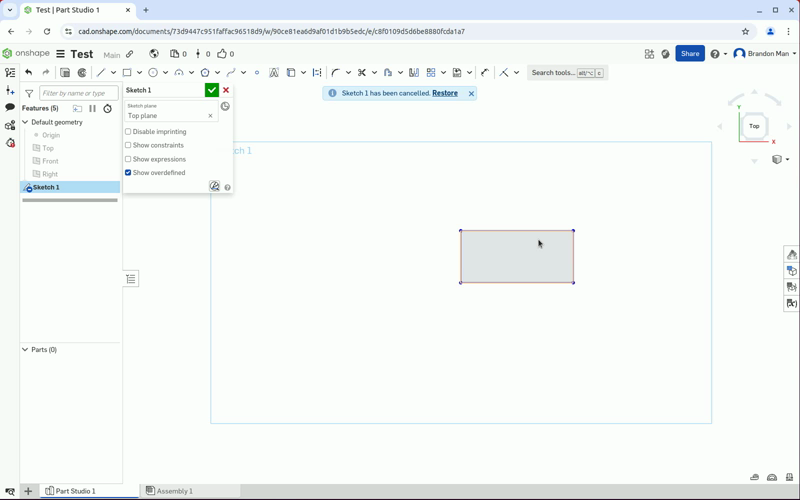
click(538, 239)
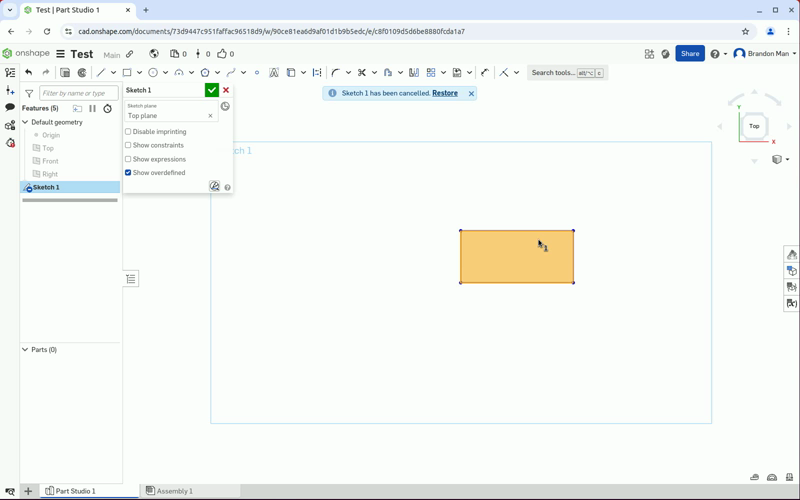
mouse_move(73, 352)
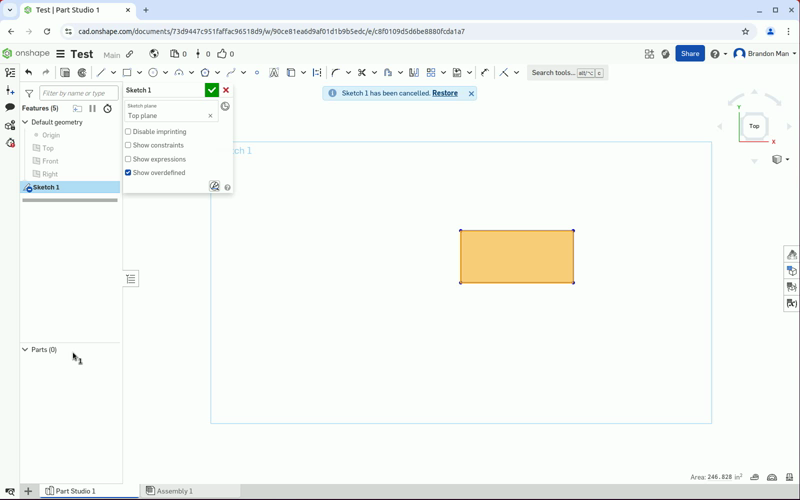
key(shift+y)
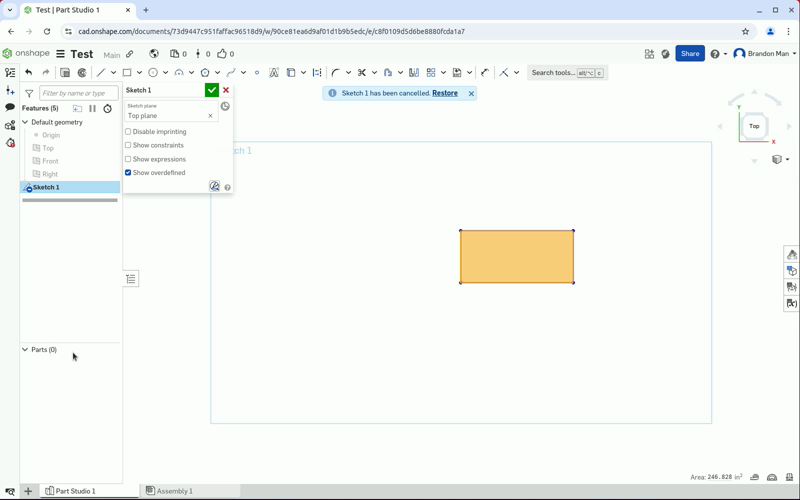
key(shift+e)
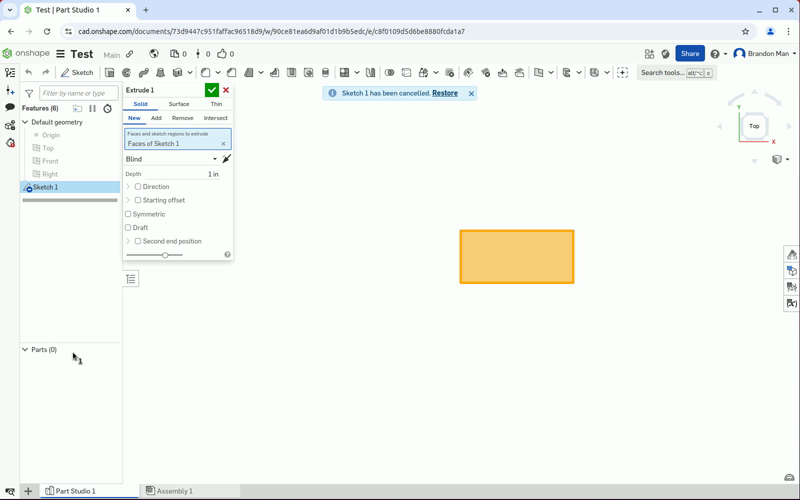
mouse_move(143, 106)
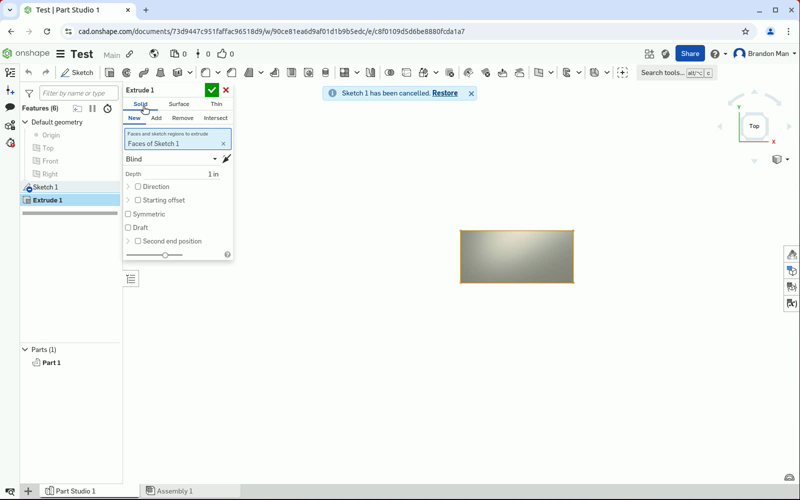
click(143, 106)
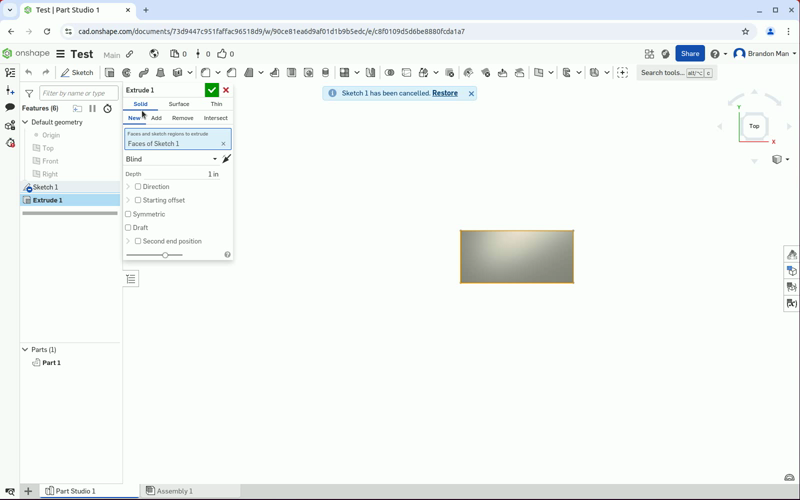
mouse_move(137, 120)
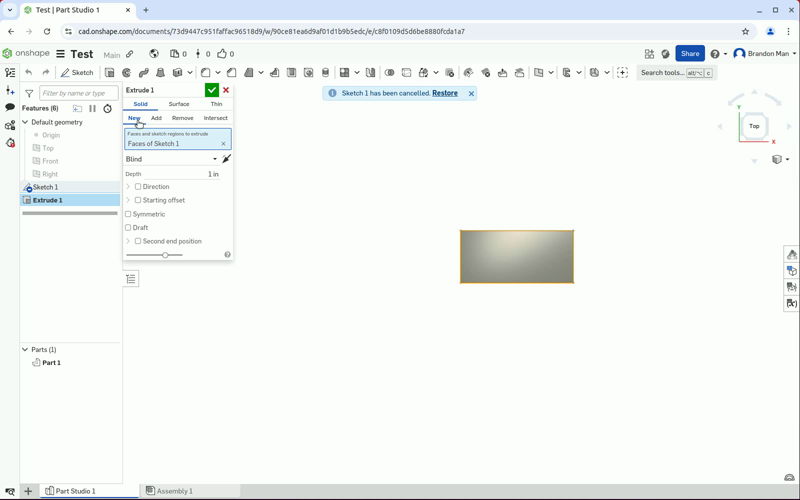
click(137, 120)
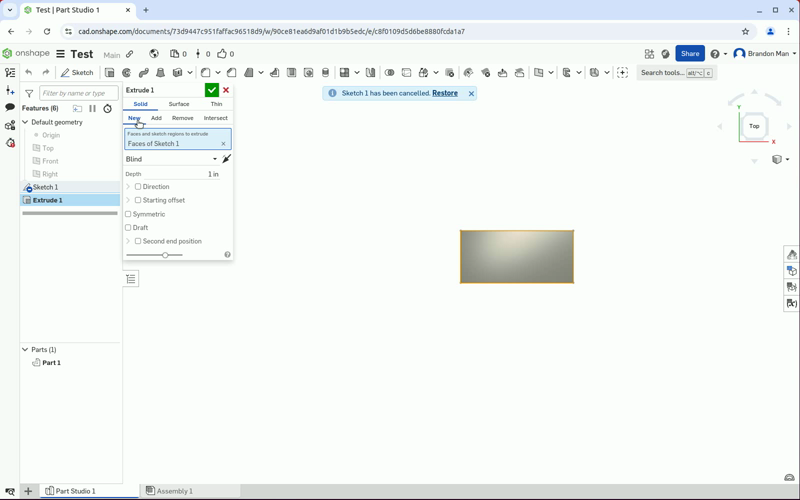
key(tab, 4)
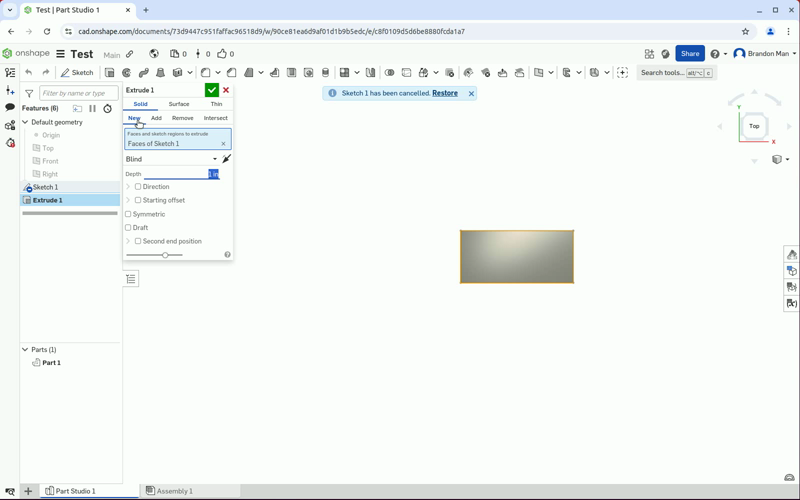
text(0.241)
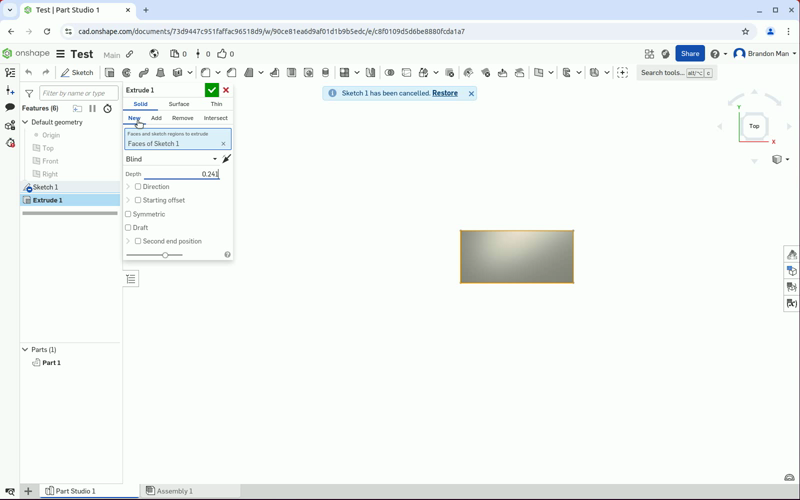
key(enter)
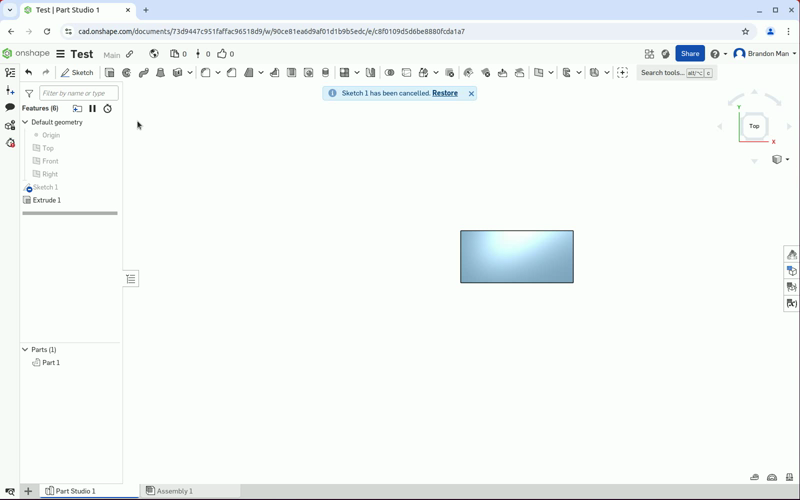
key(shift+h)
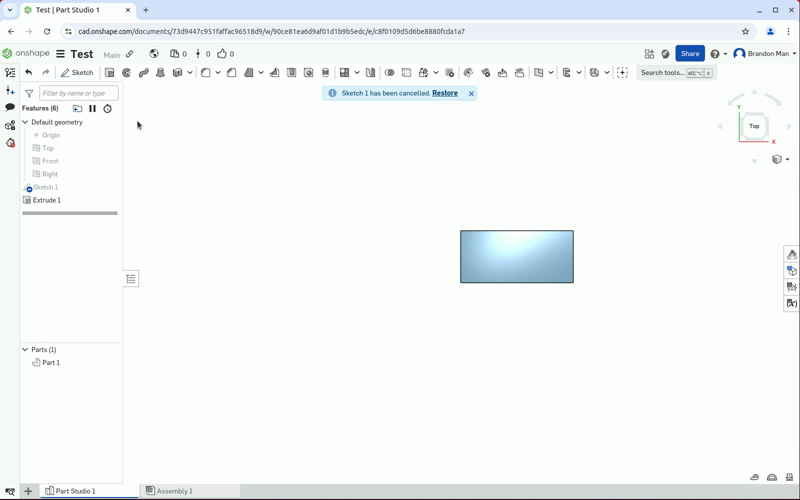
key(shift+h)
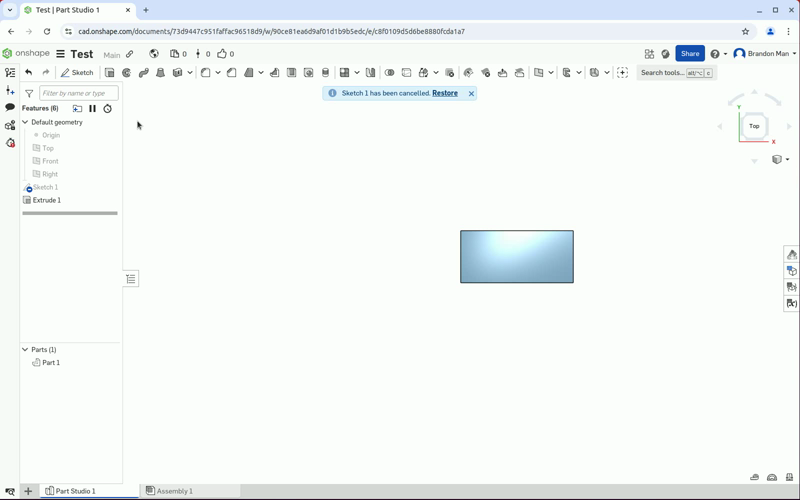
mouse_move(73, 189)
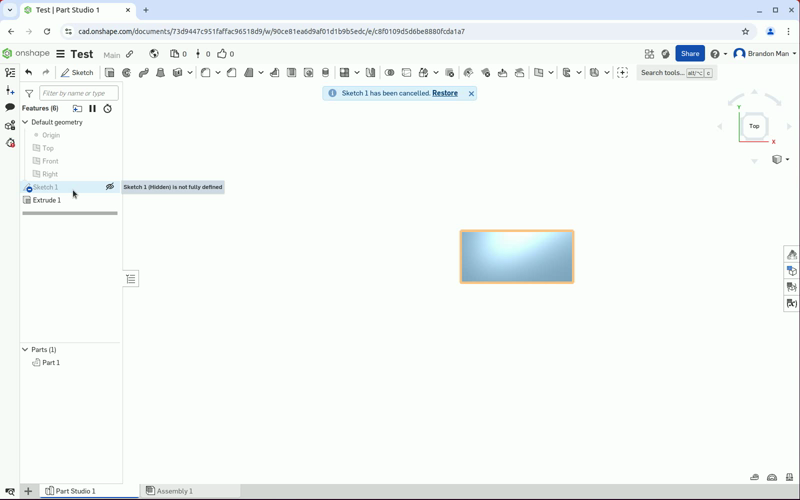
click(73, 189)
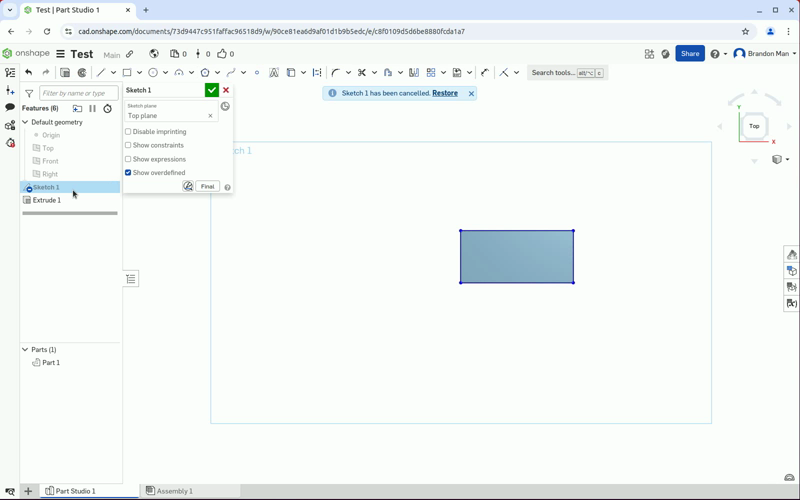
mouse_move(229, 92)
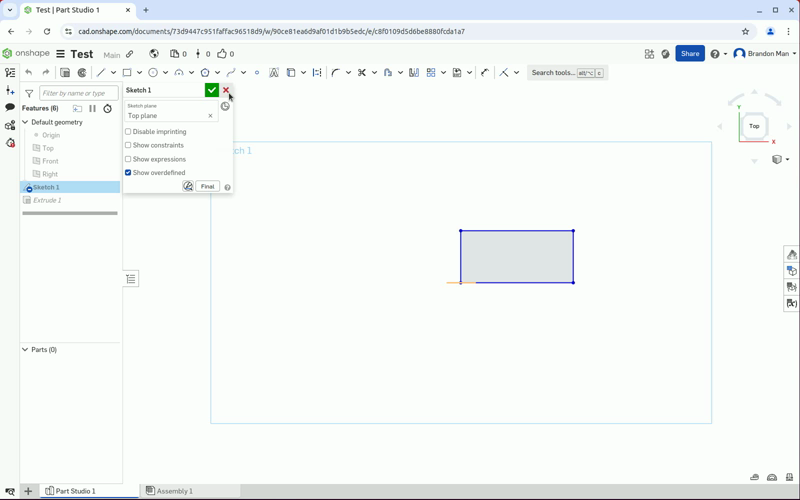
click(229, 92)
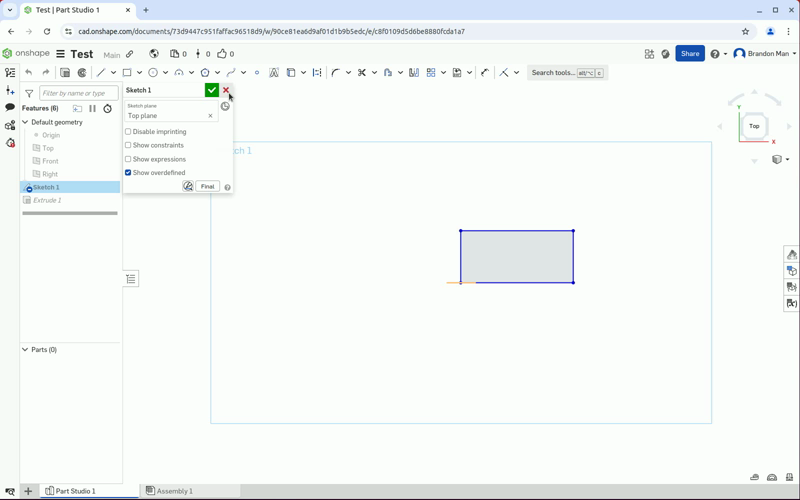
key(shift+s)
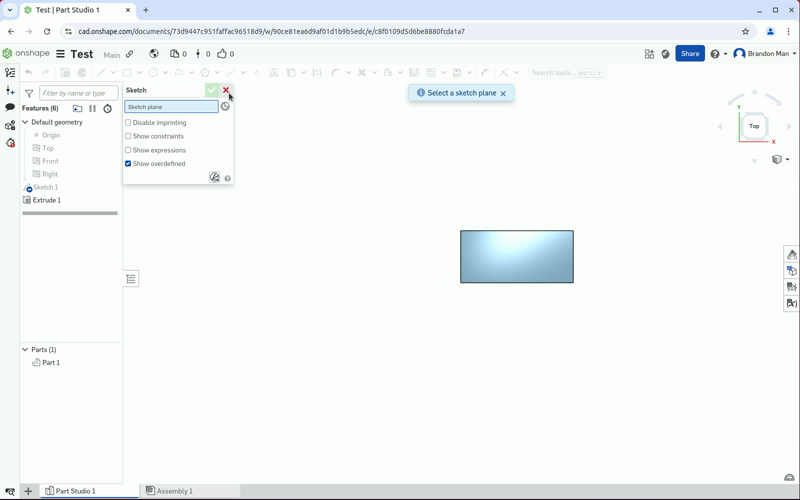
mouse_move(73, 150)
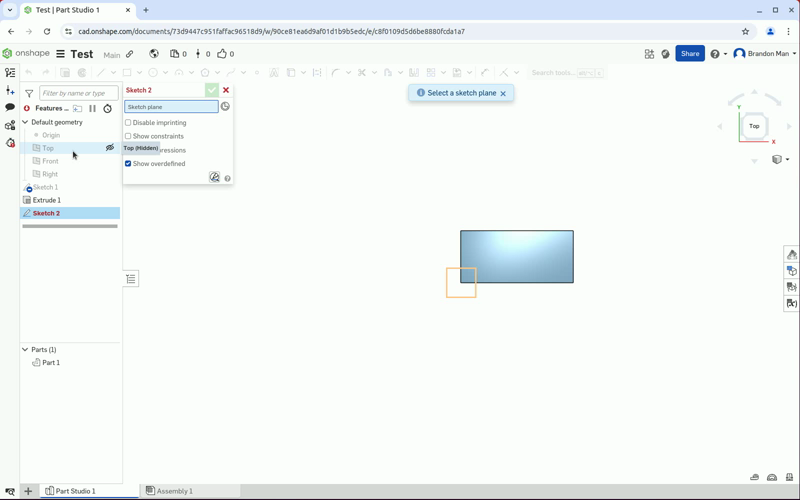
click(73, 150)
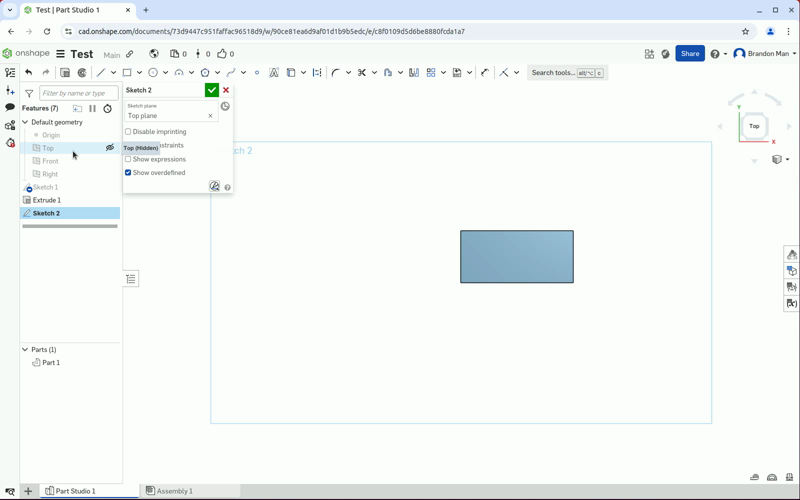
mouse_move(73, 352)
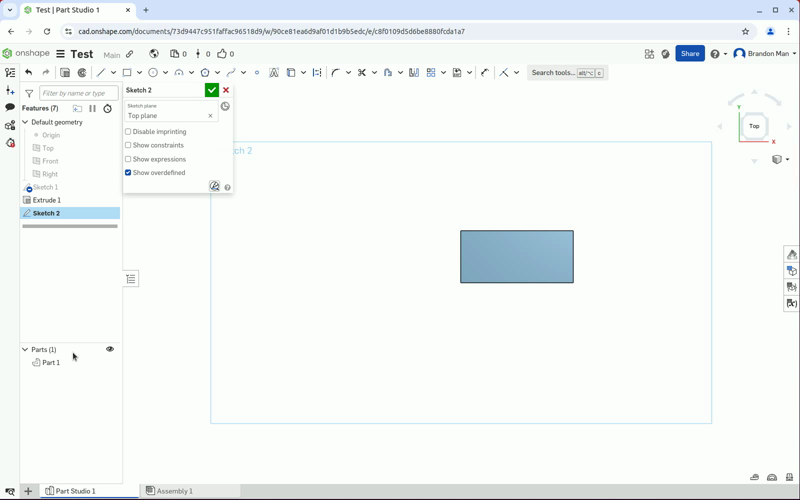
key(y)
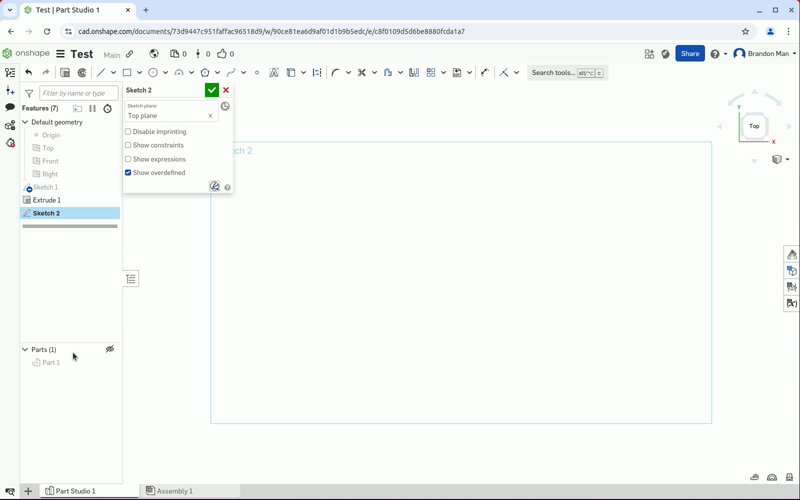
key(l)
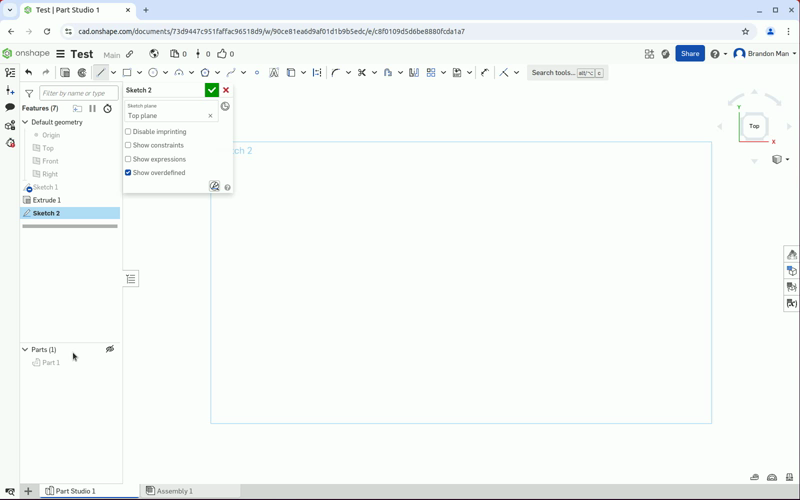
key_down(shift)
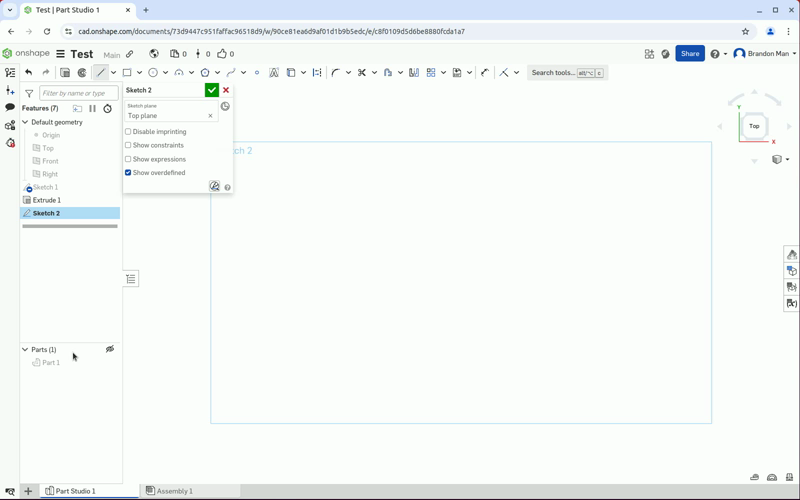
mouse_move(460, 282)
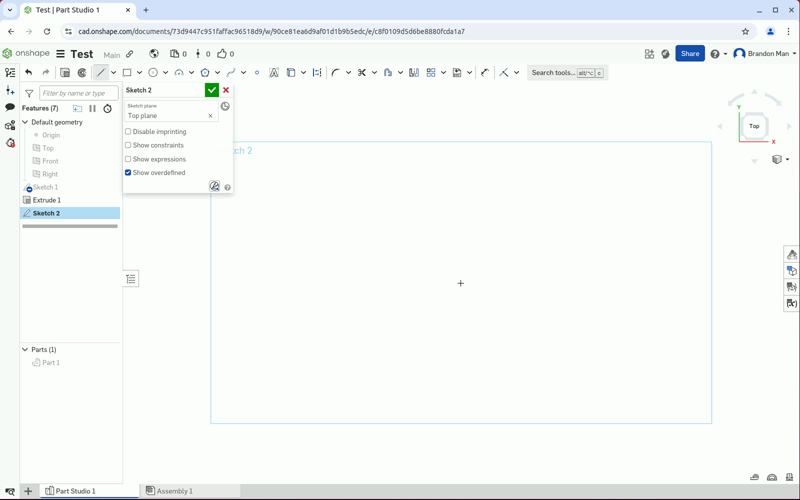
click(460, 282)
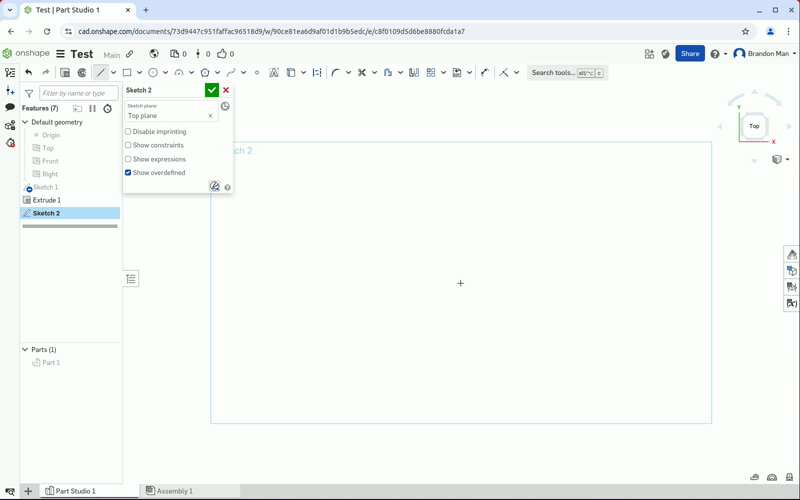
key_up(shift)
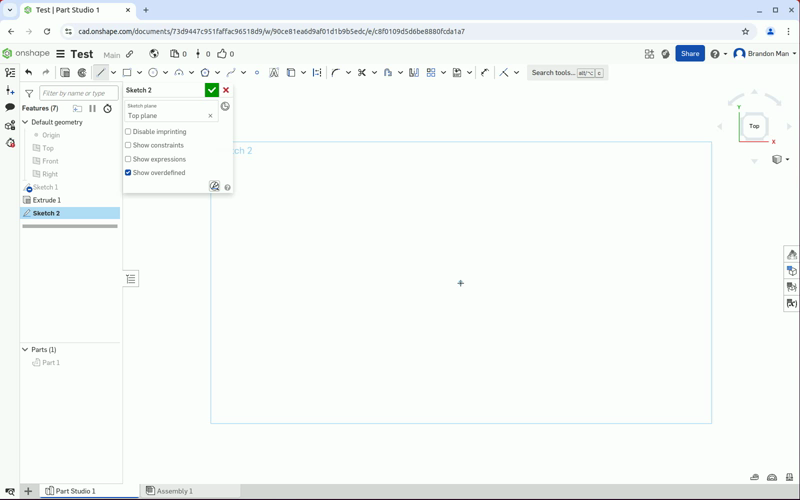
key_down(shift)
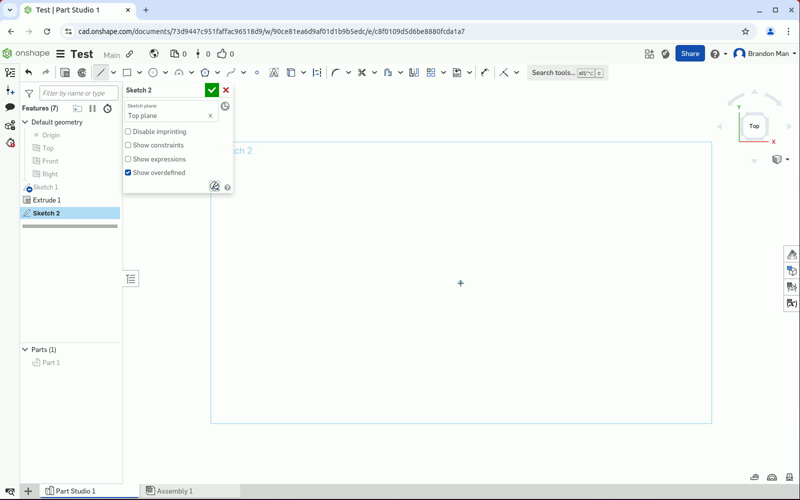
mouse_move(573, 282)
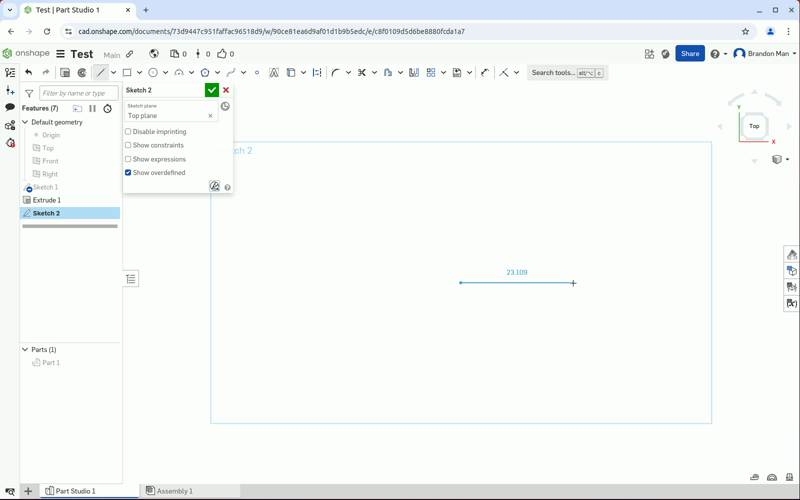
click(573, 282)
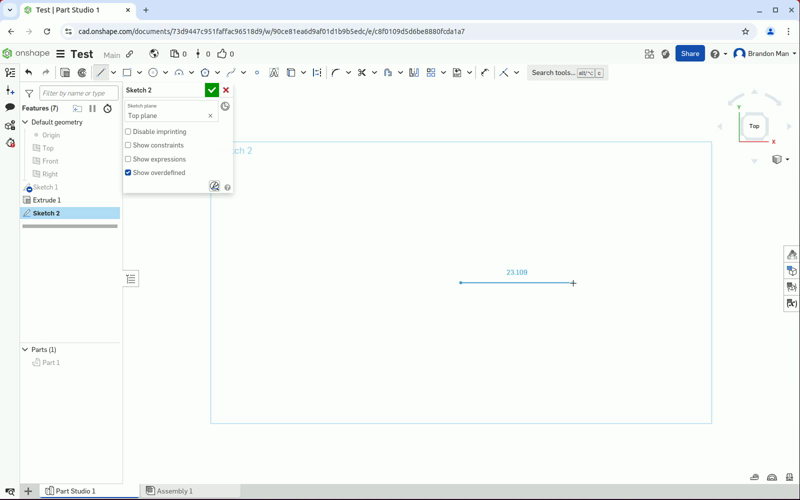
key_up(shift)
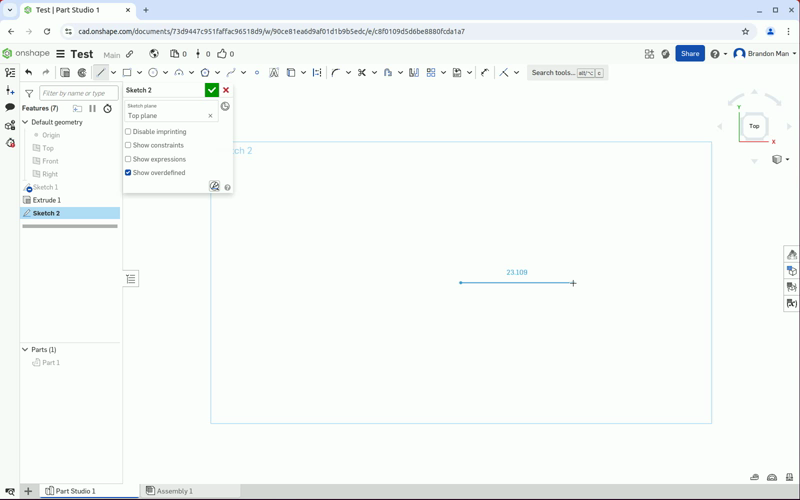
key_down(shift)
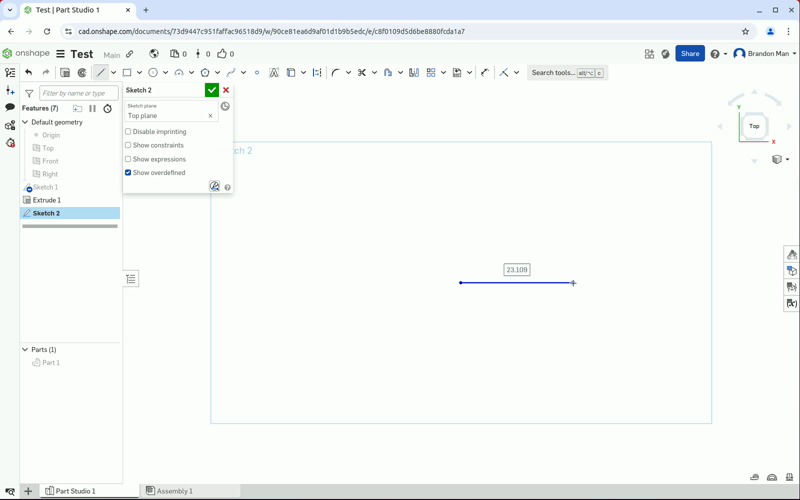
mouse_move(589, 282)
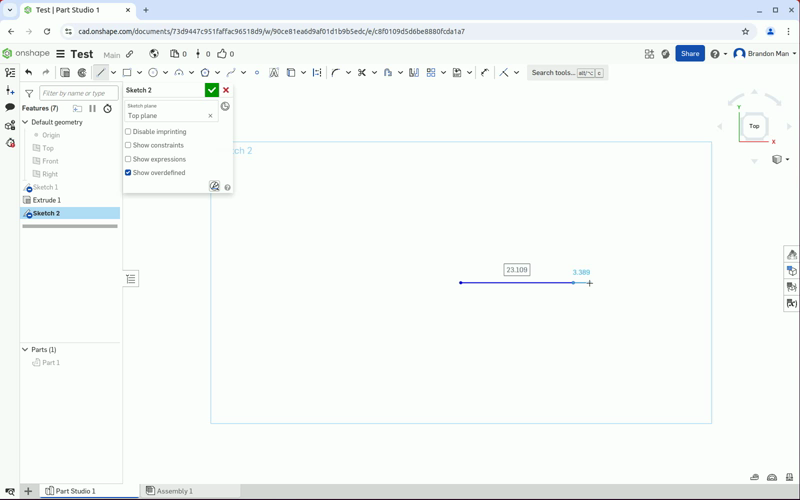
mouse_move(573, 230)
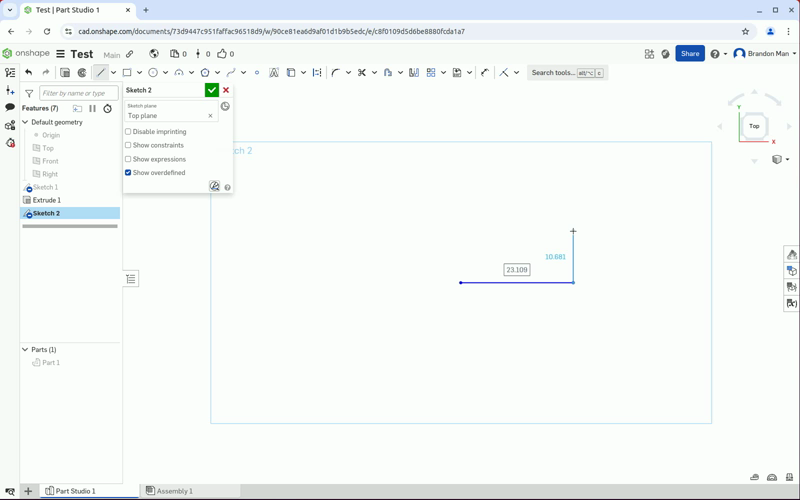
click(573, 230)
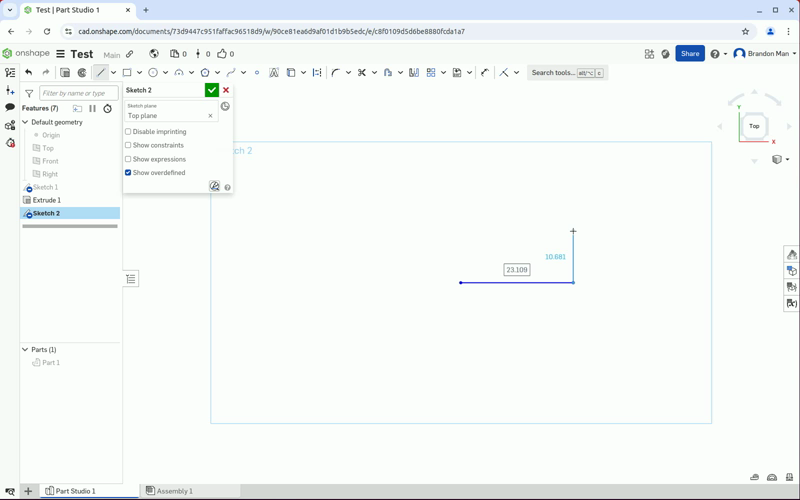
key_up(shift)
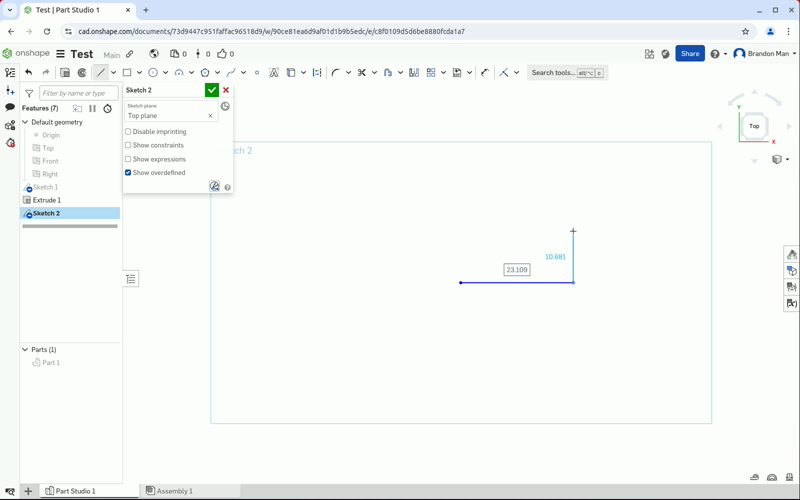
key_down(shift)
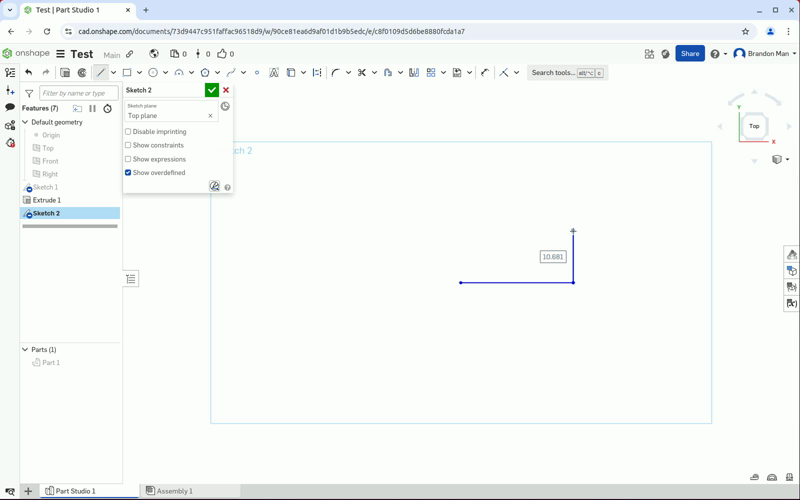
mouse_move(460, 230)
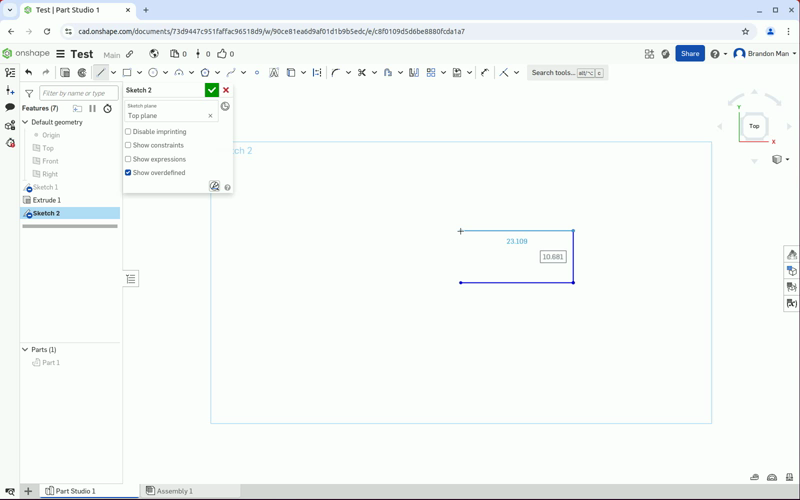
click(460, 230)
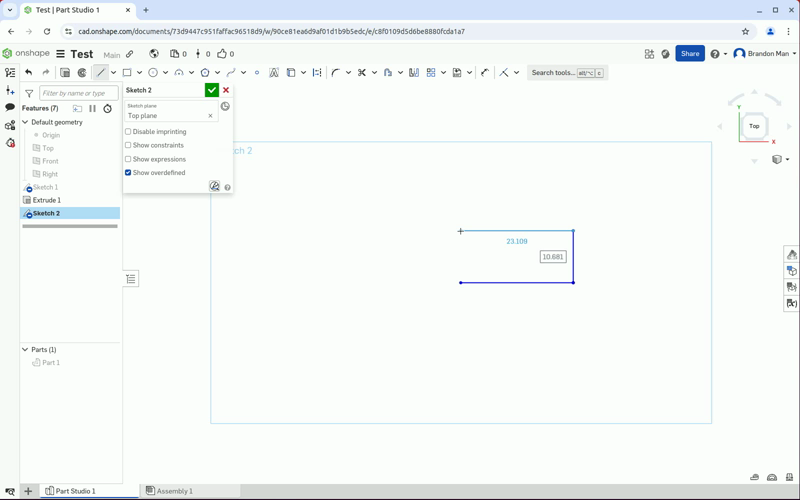
key_up(shift)
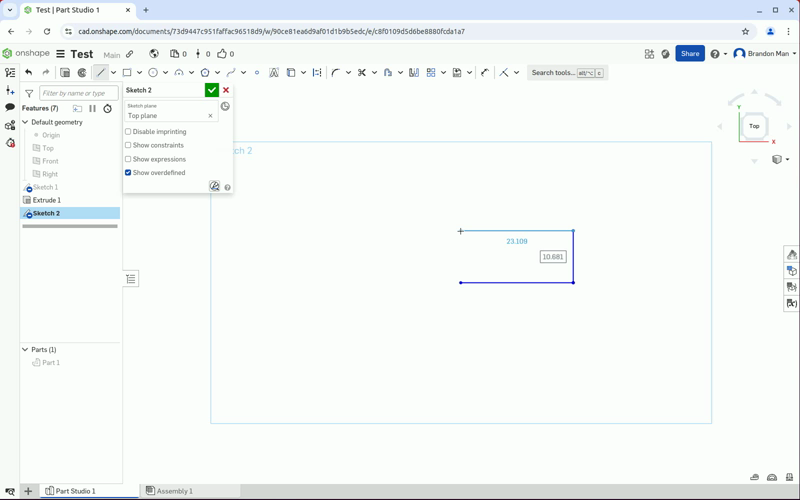
mouse_move(490, 230)
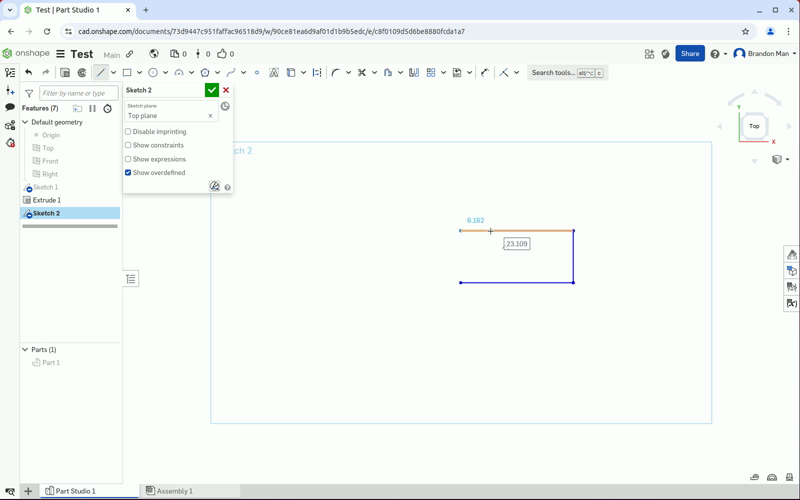
key_down(shift)
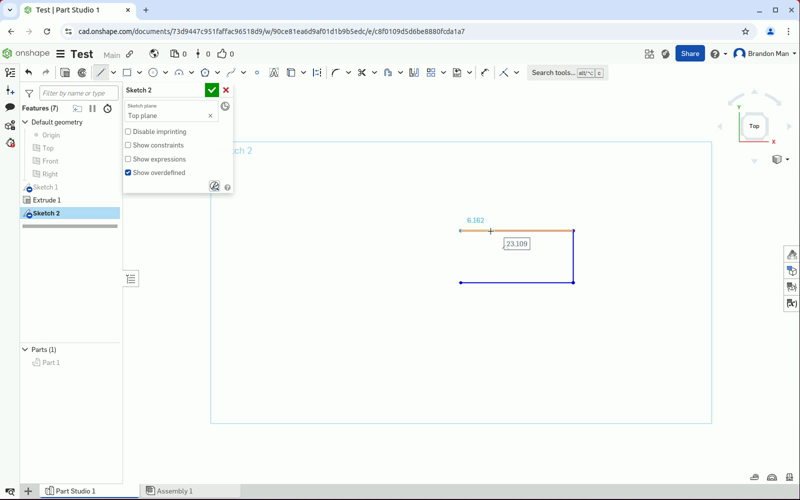
mouse_move(460, 282)
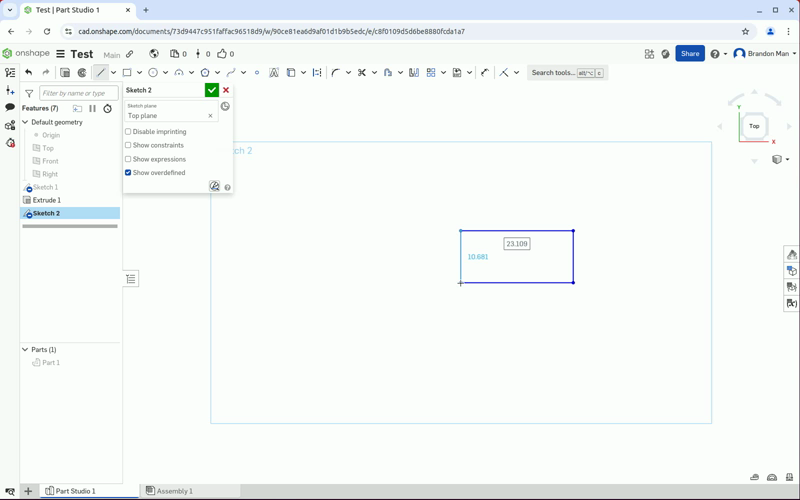
key_up(shift)
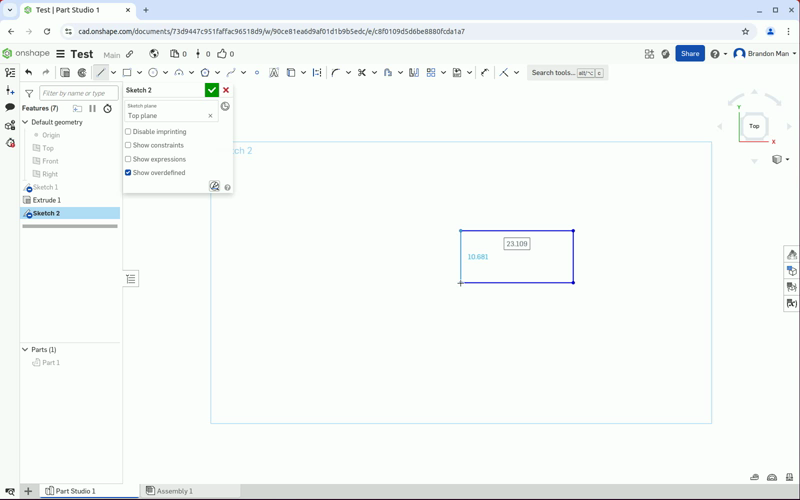
click(460, 282)
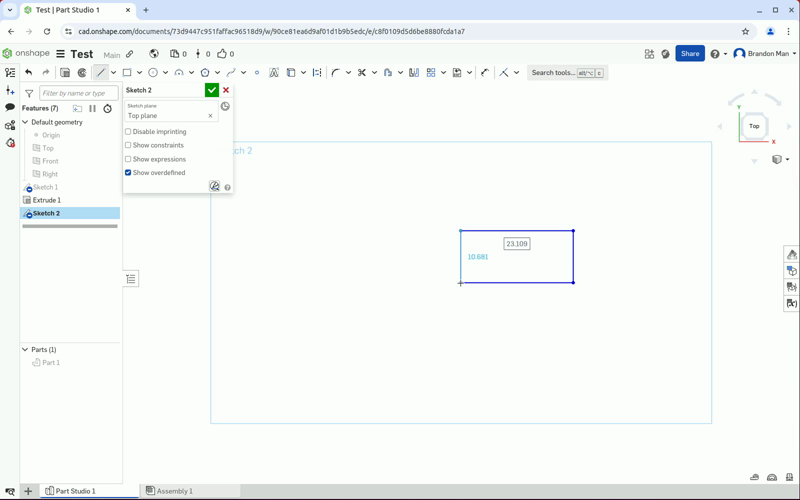
key(esc)
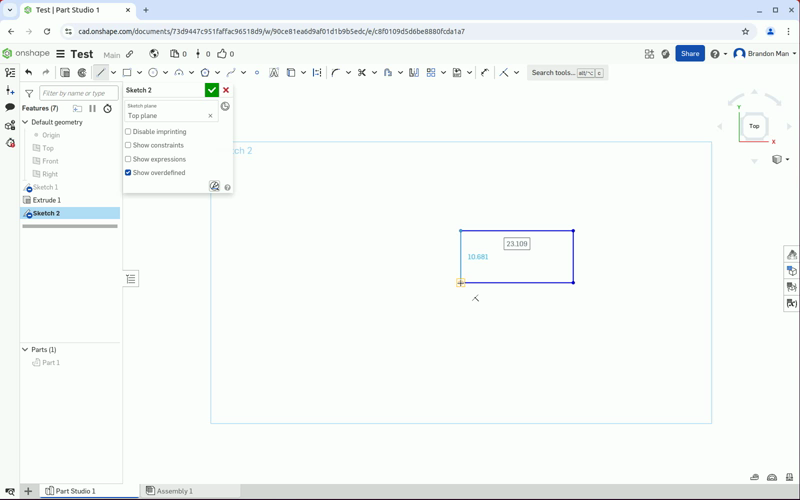
mouse_move(550, 254)
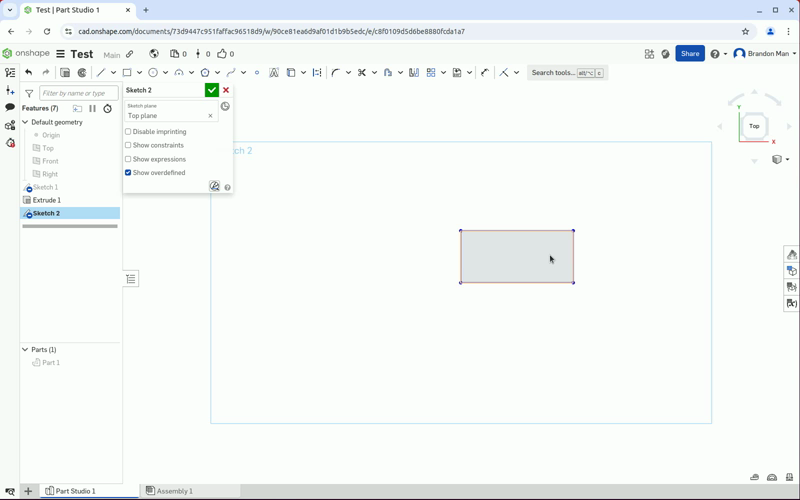
click(550, 254)
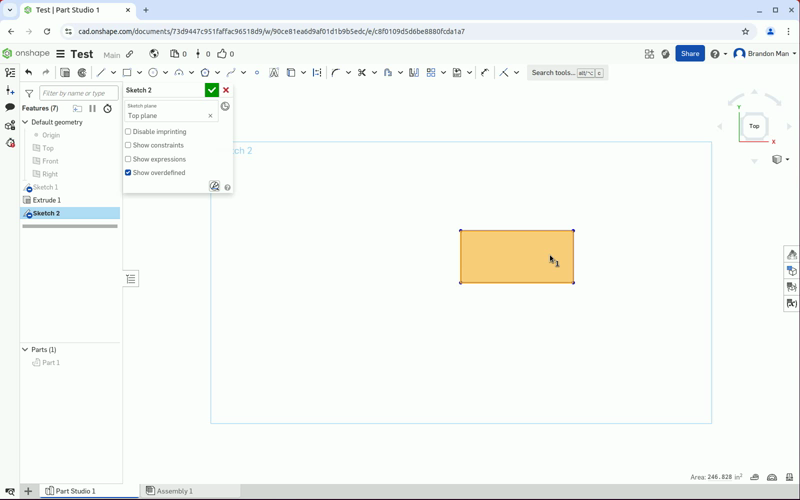
mouse_move(73, 352)
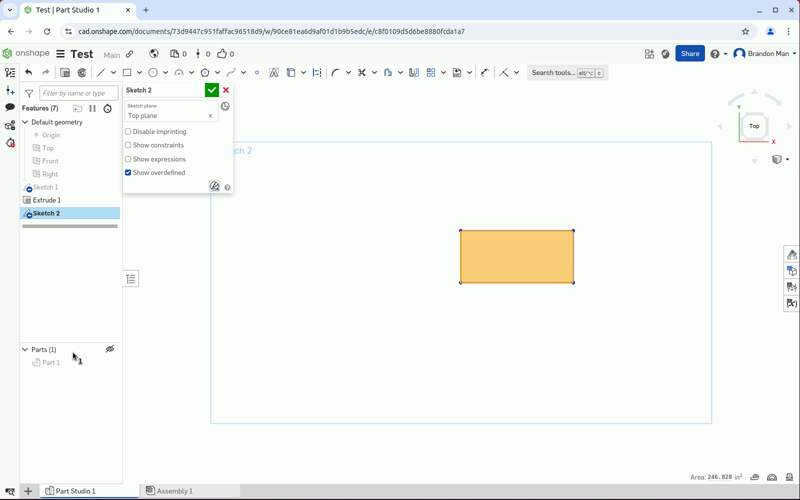
key(shift+y)
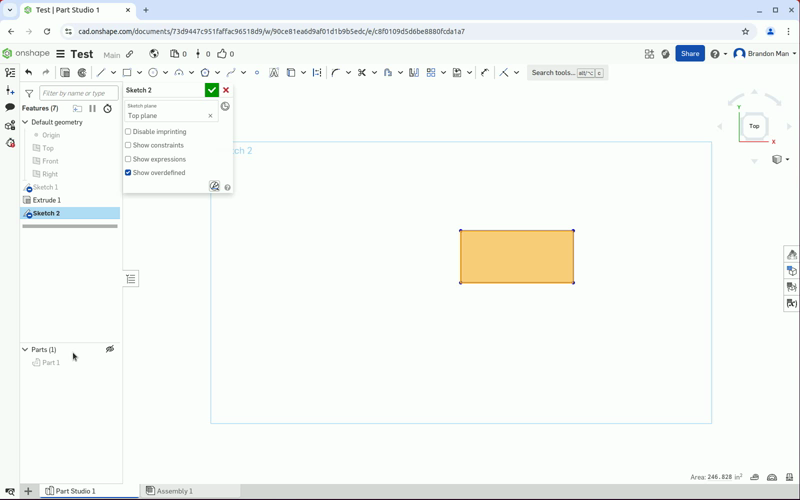
key(shift+e)
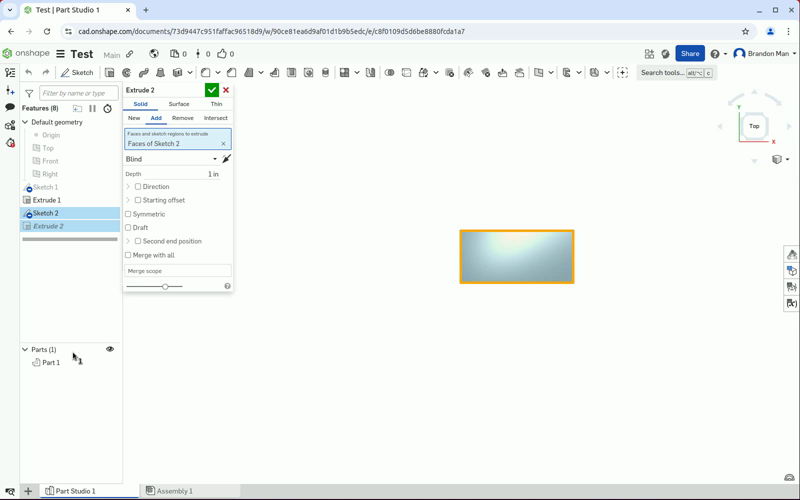
mouse_move(143, 106)
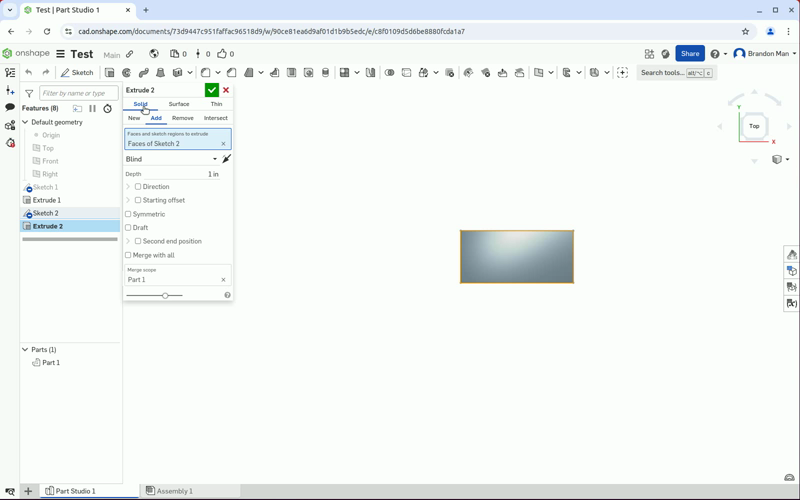
click(143, 106)
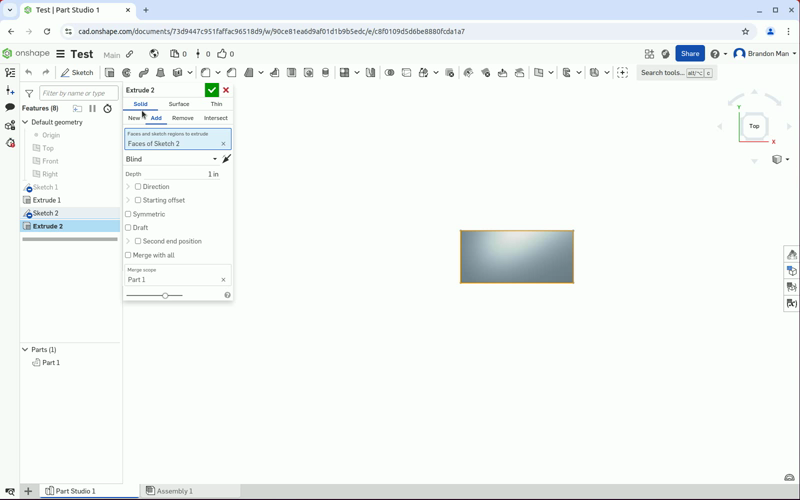
mouse_move(137, 120)
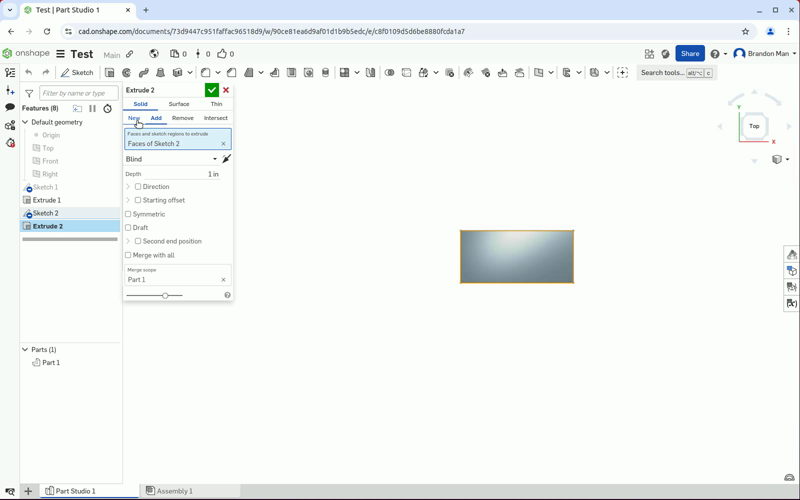
click(137, 120)
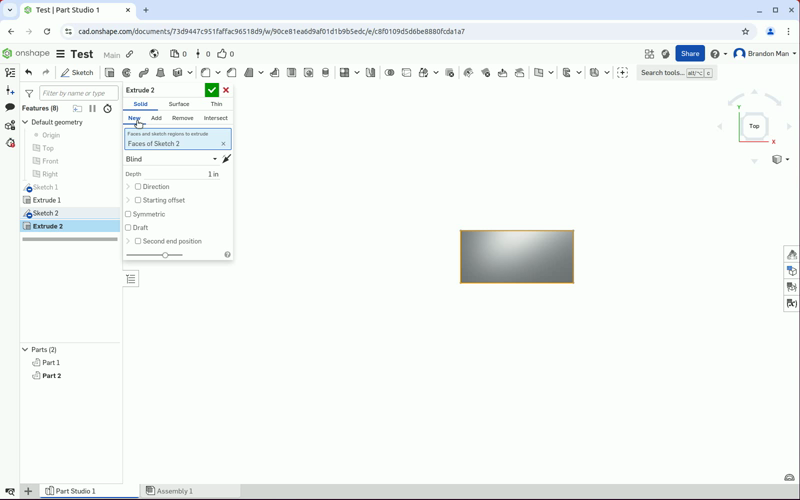
key(tab, 4)
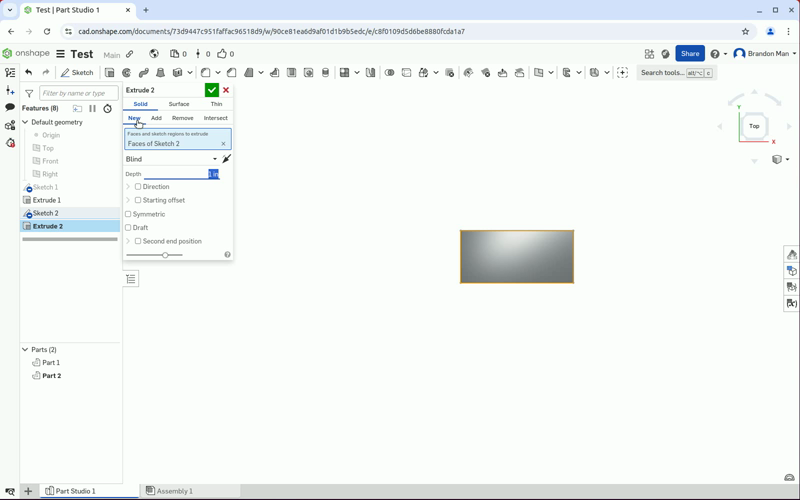
text(0.241)
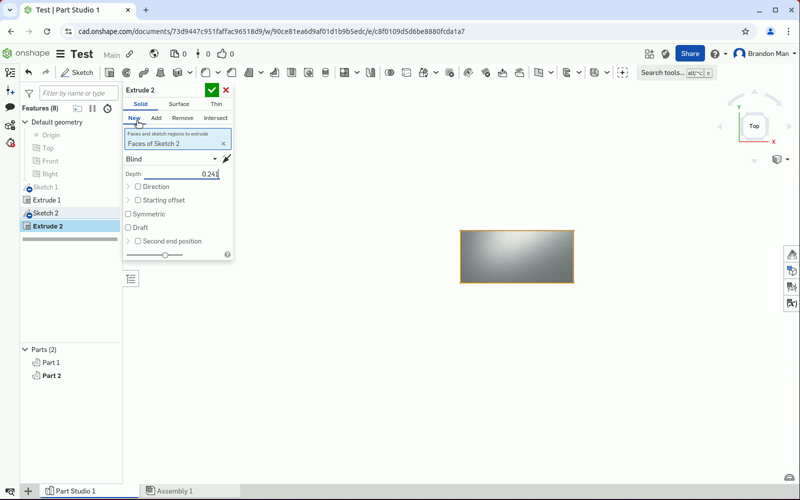
key(enter)
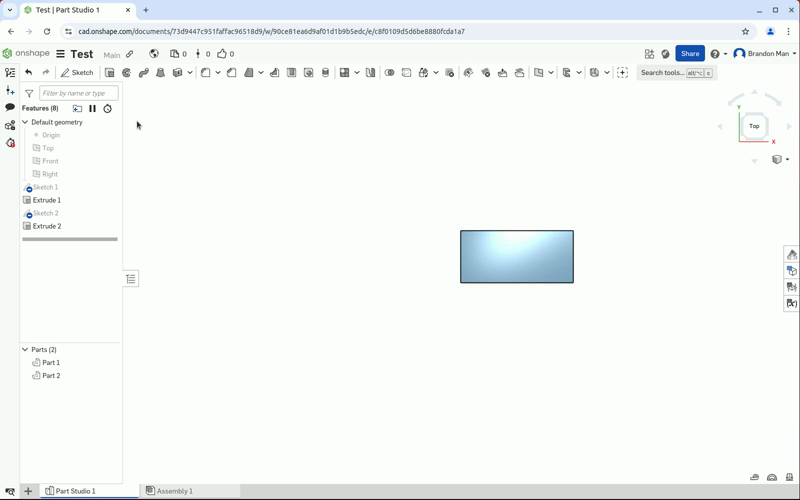
key(shift+h)
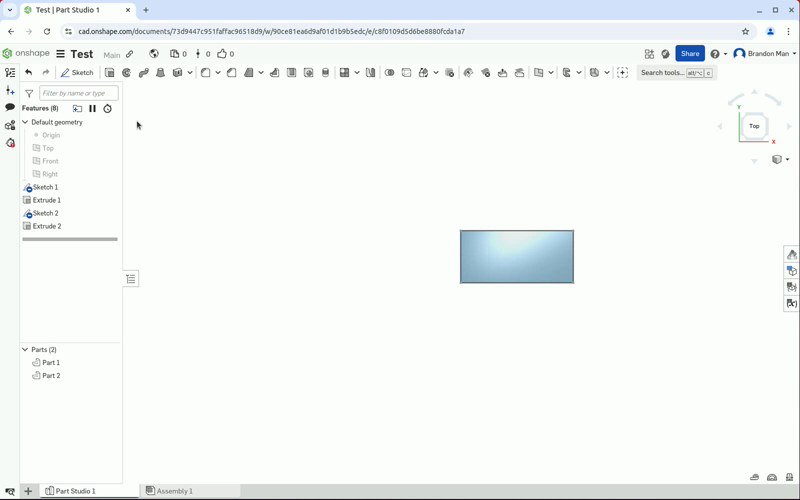
key(shift+h)
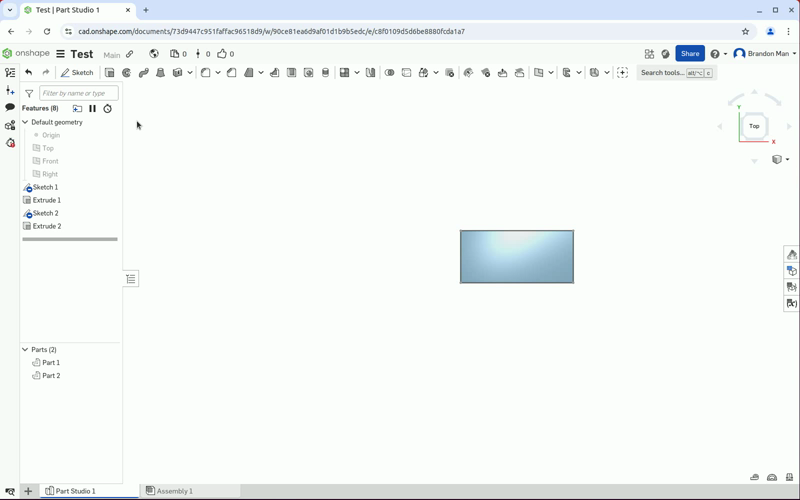
key(shift+7)
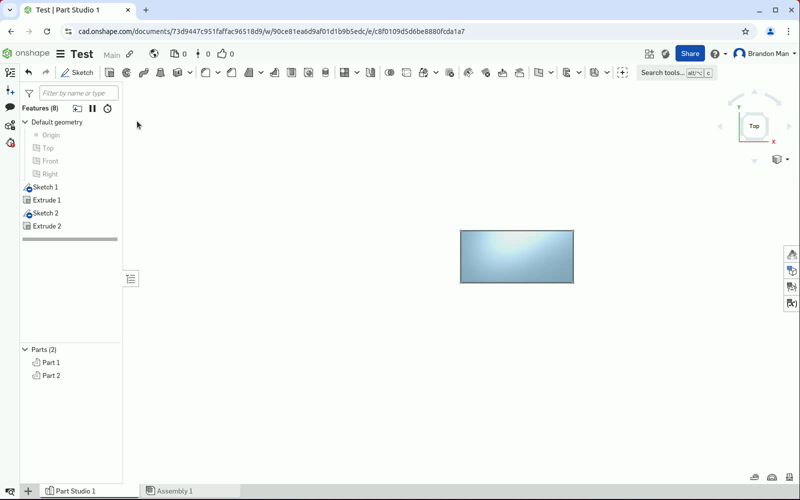
key(up, 3)
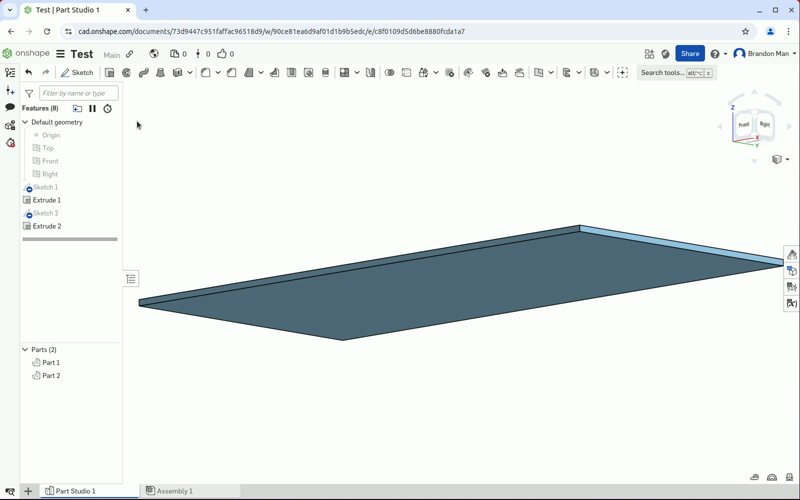
key(left, 3)
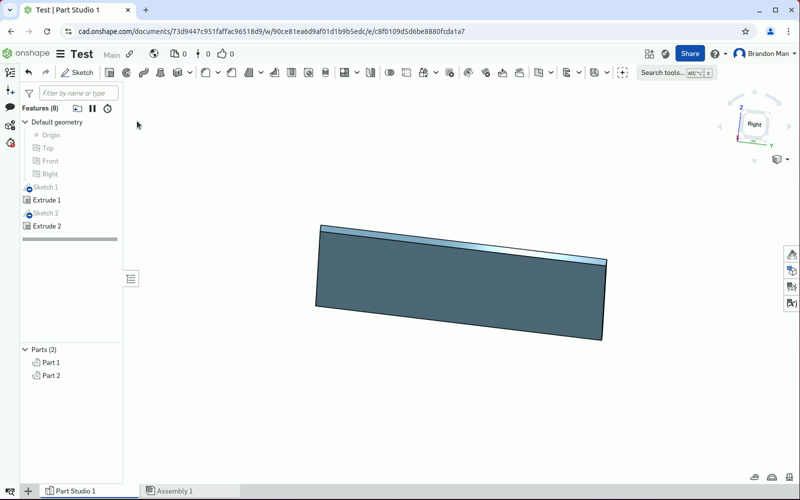
key(right, 3)
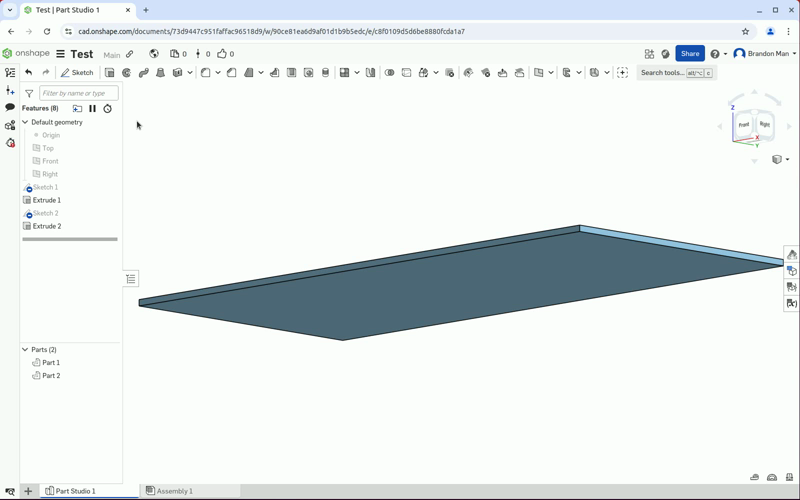
key(down, 3)
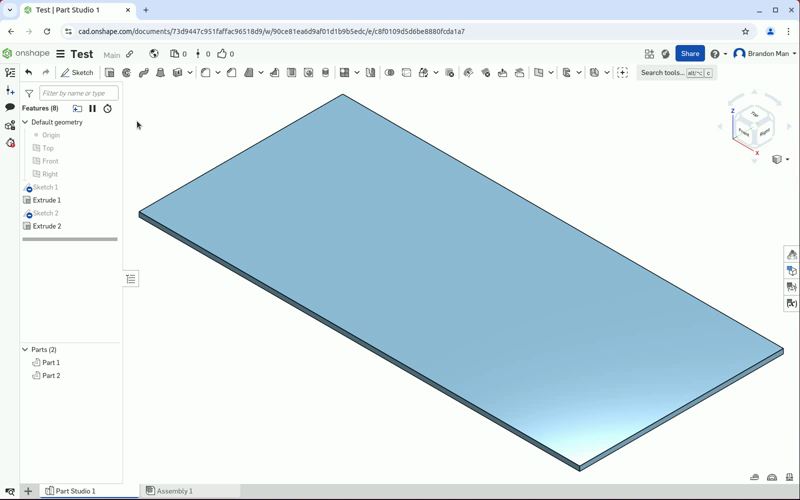
mouse_move(73, 189)
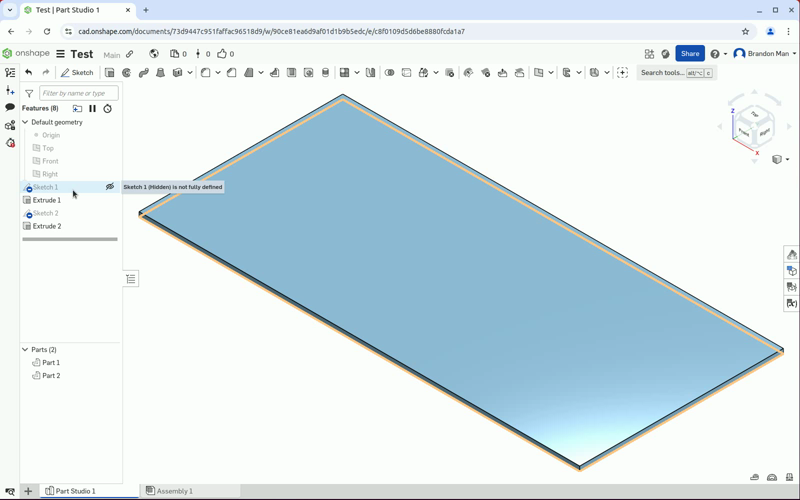
click(73, 189)